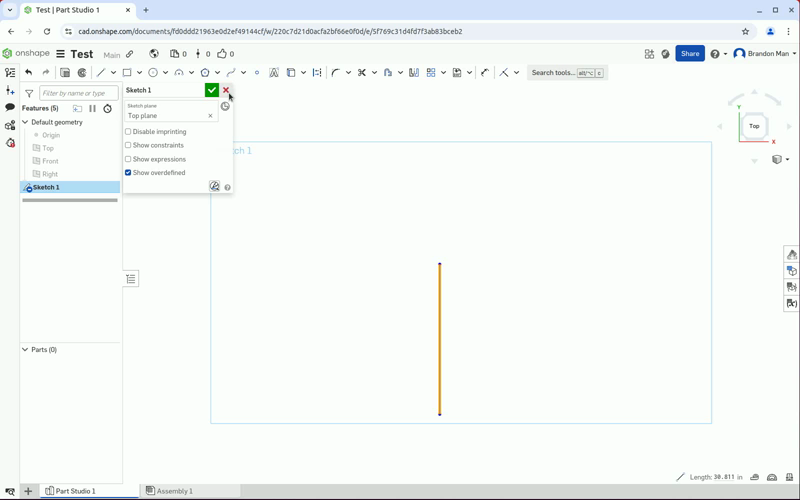
key(shift+h)
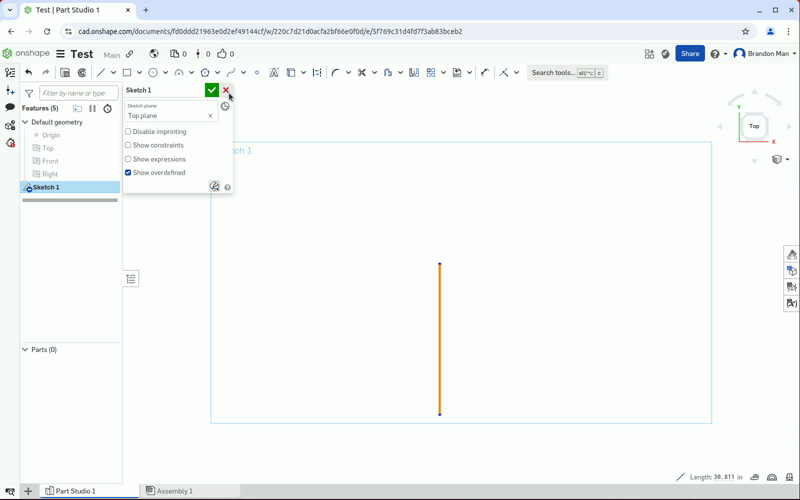
key(shift+s)
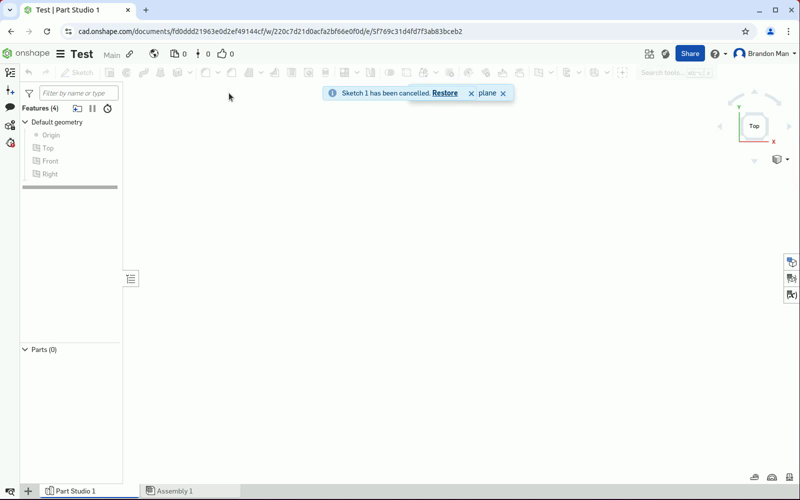
mouse_move(73, 150)
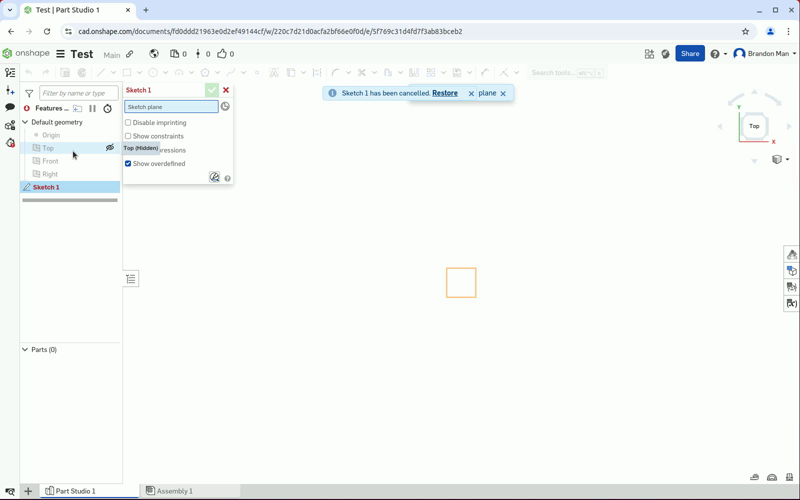
click(73, 150)
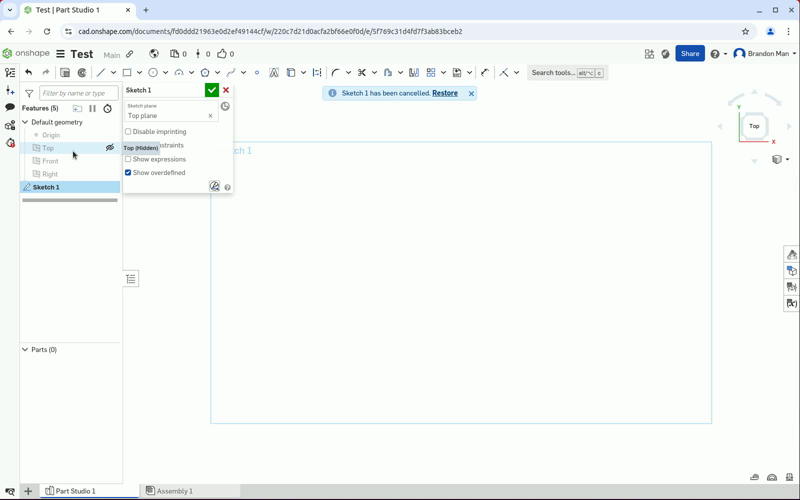
mouse_move(73, 352)
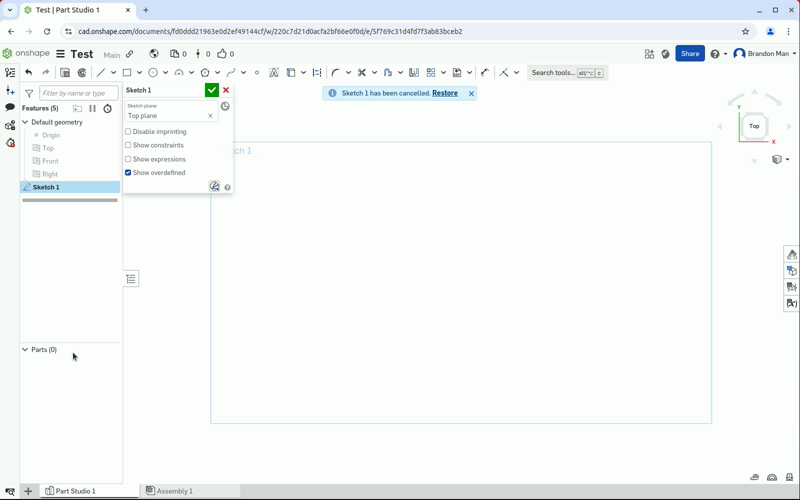
key(y)
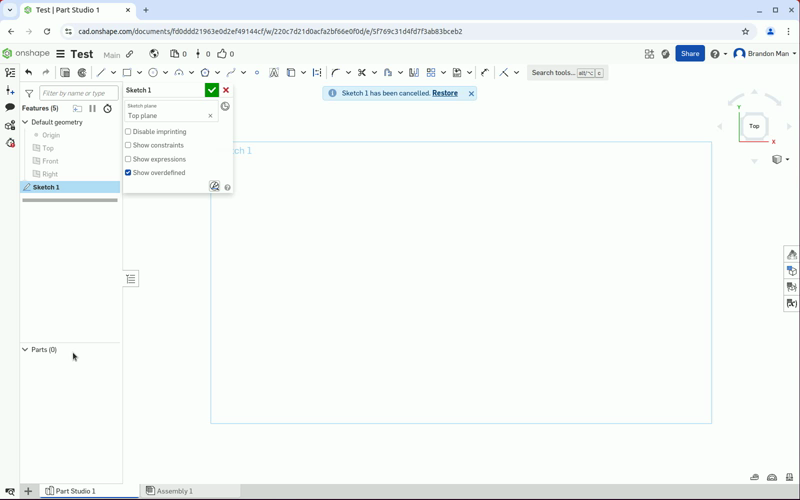
key(l)
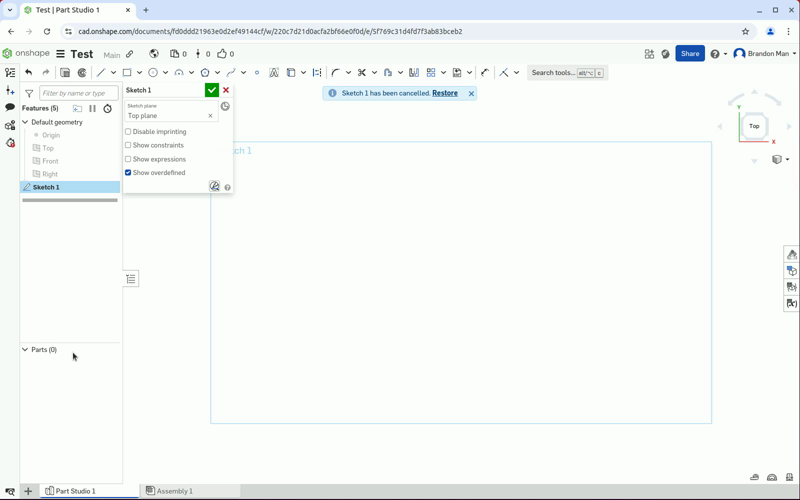
key_down(shift)
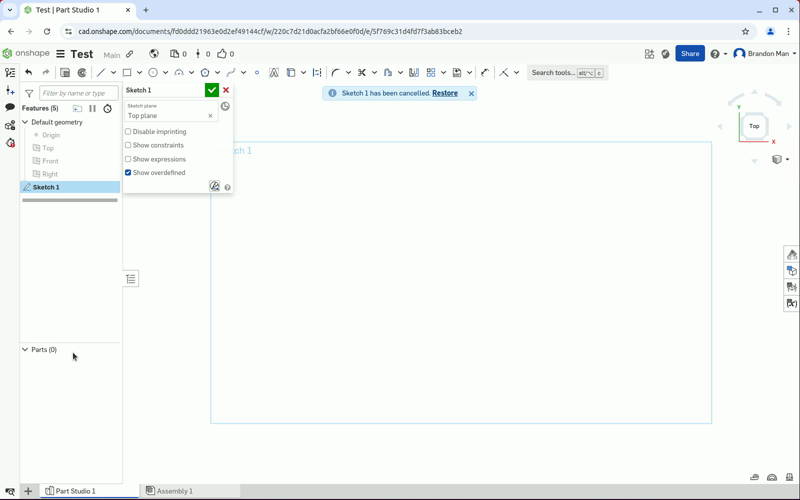
mouse_move(349, 282)
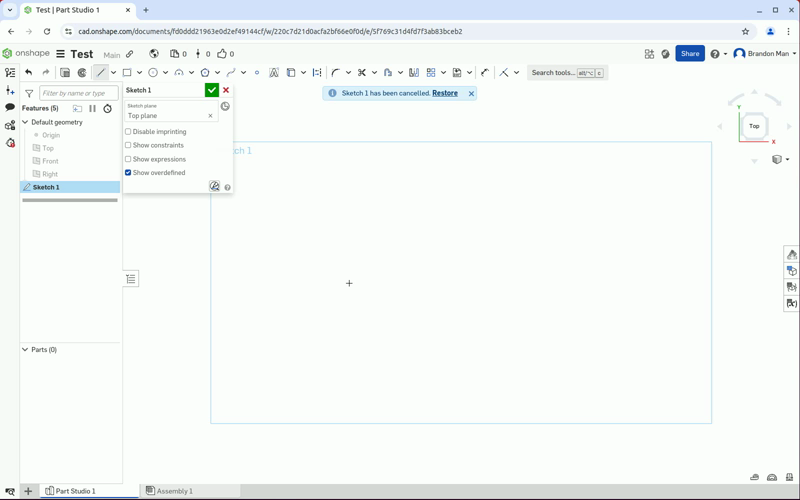
click(349, 282)
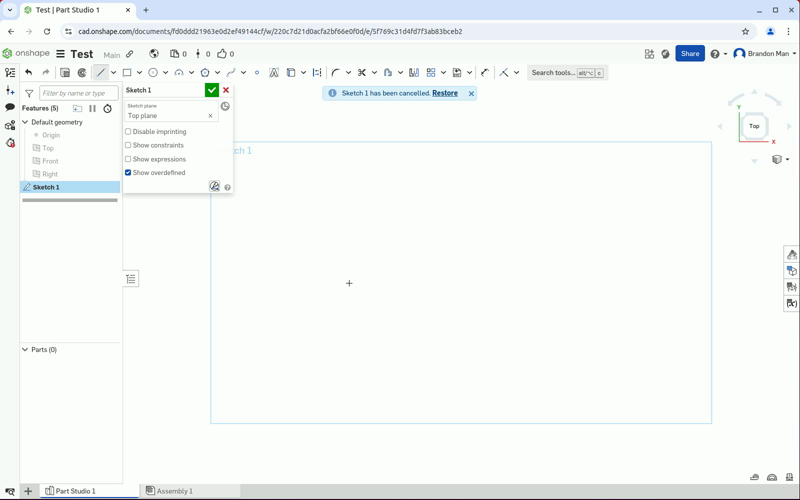
key_up(shift)
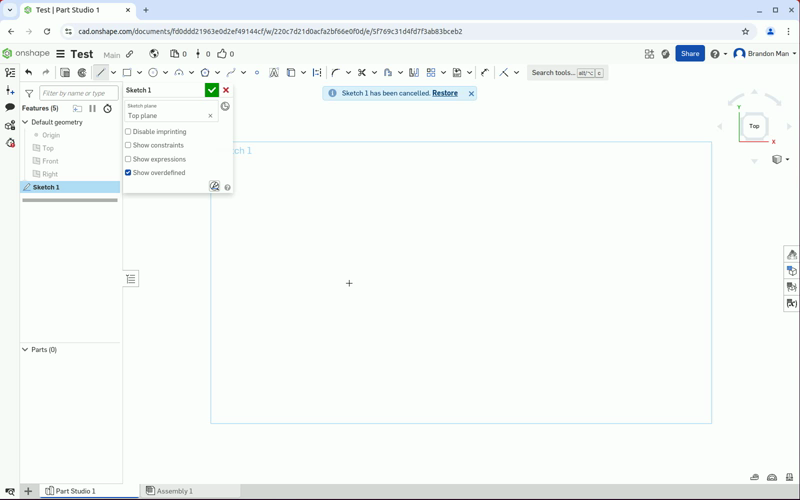
key_down(shift)
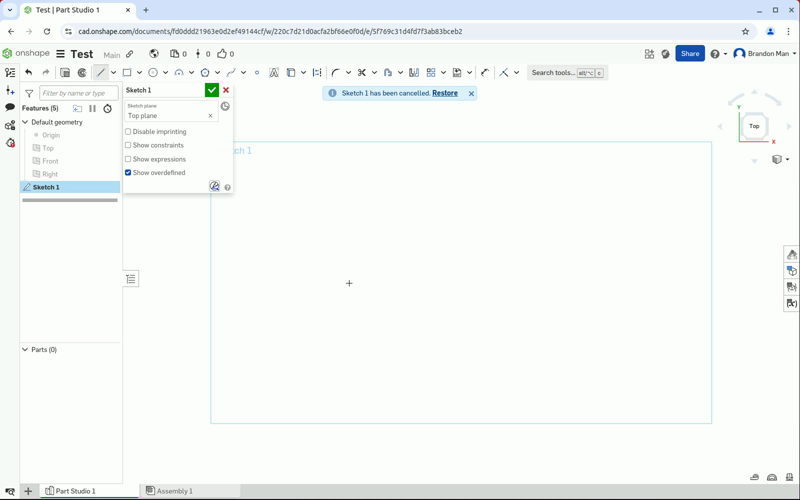
mouse_move(460, 282)
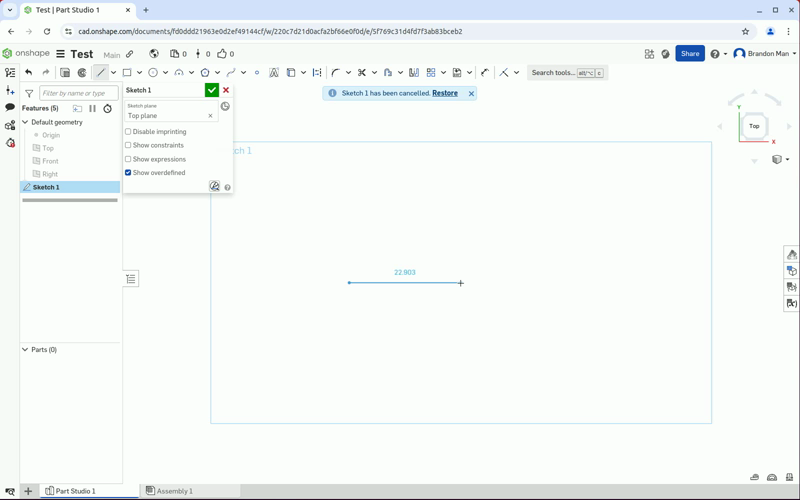
click(460, 282)
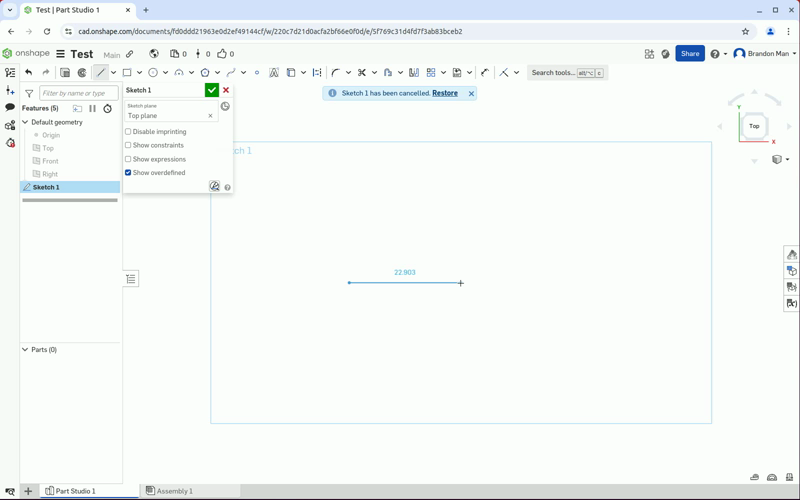
key_up(shift)
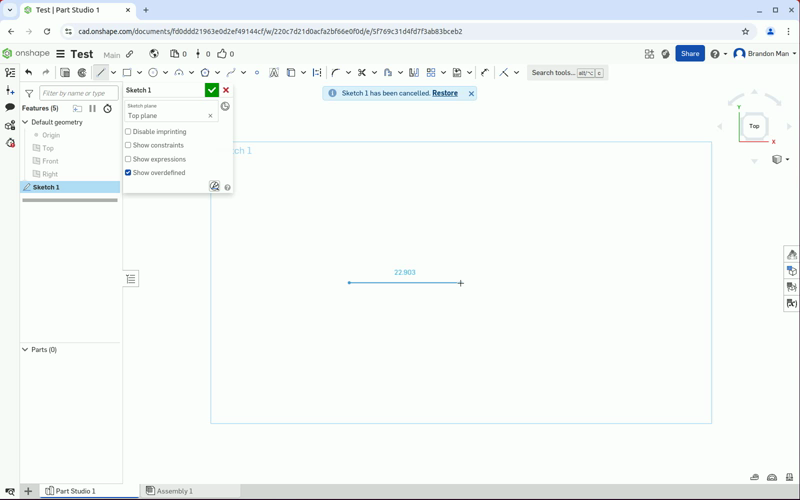
key_down(shift)
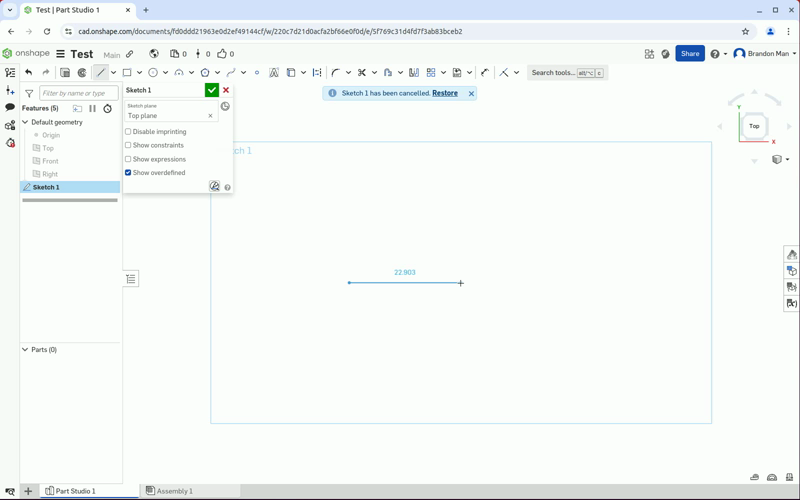
mouse_move(460, 170)
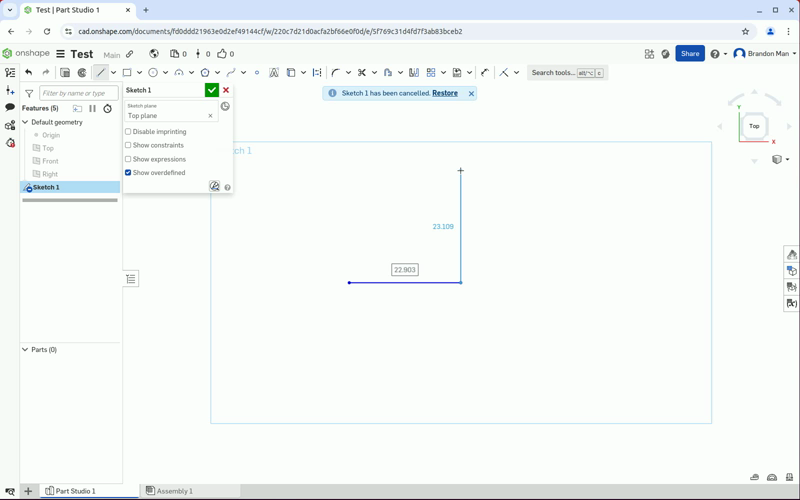
click(460, 170)
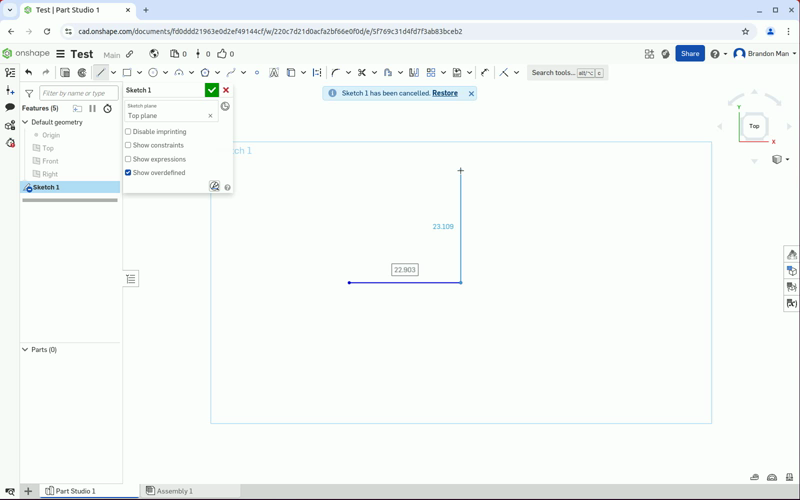
key_up(shift)
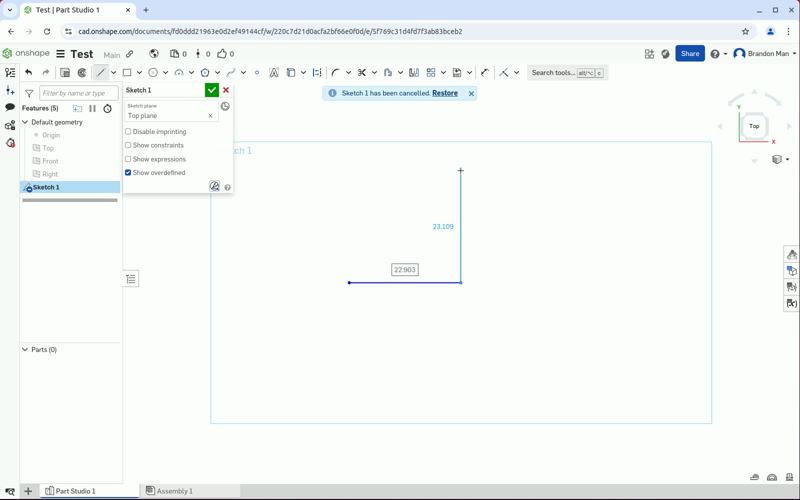
key_down(shift)
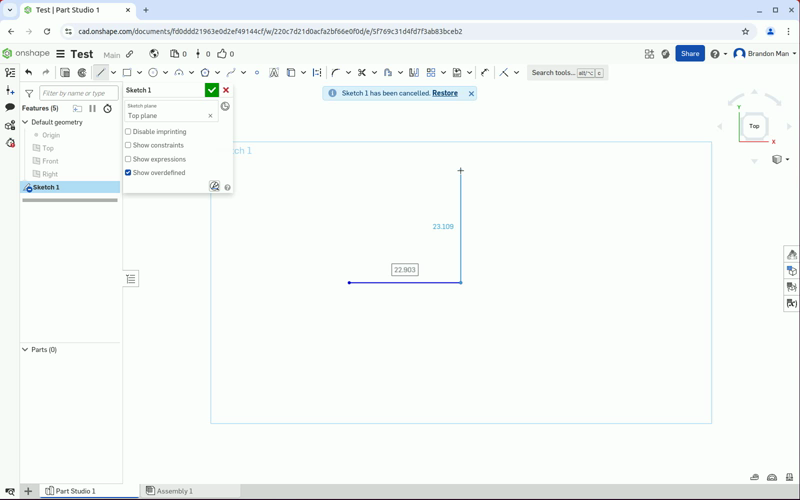
mouse_move(349, 170)
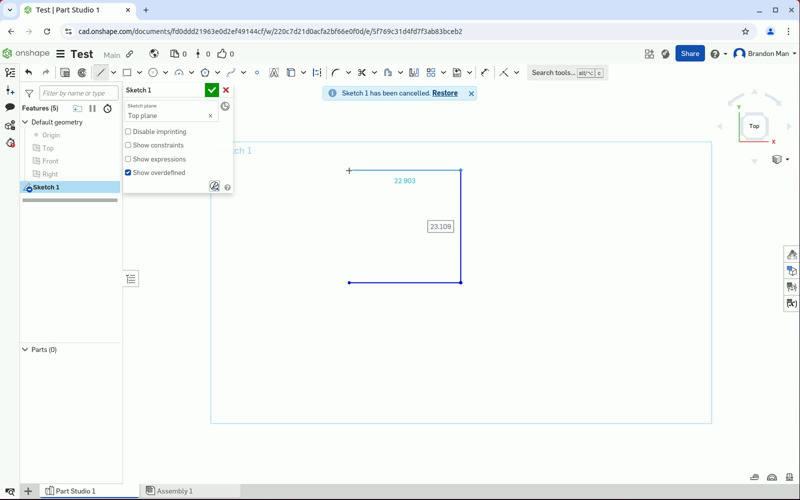
click(349, 170)
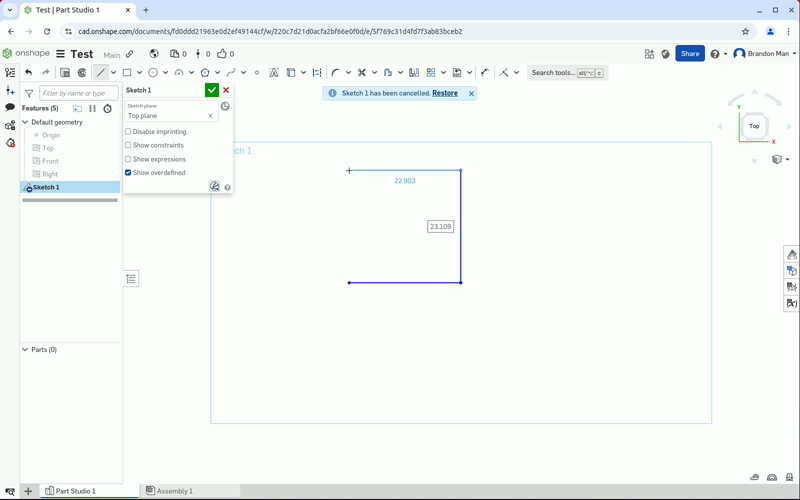
key_up(shift)
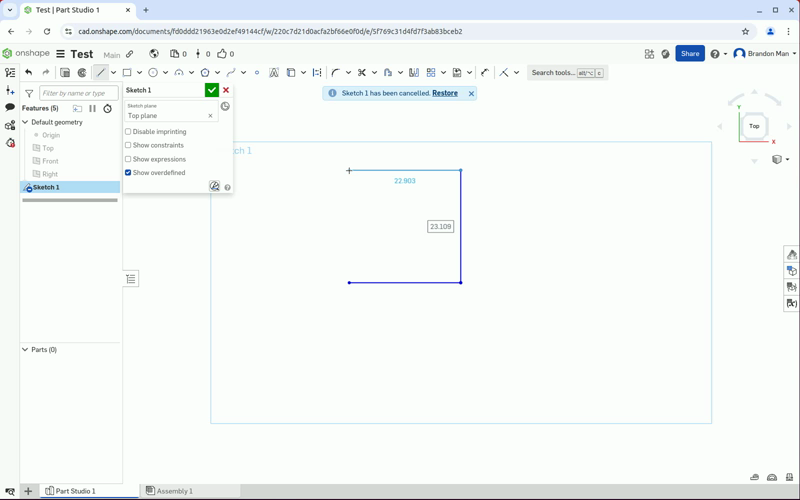
key_down(shift)
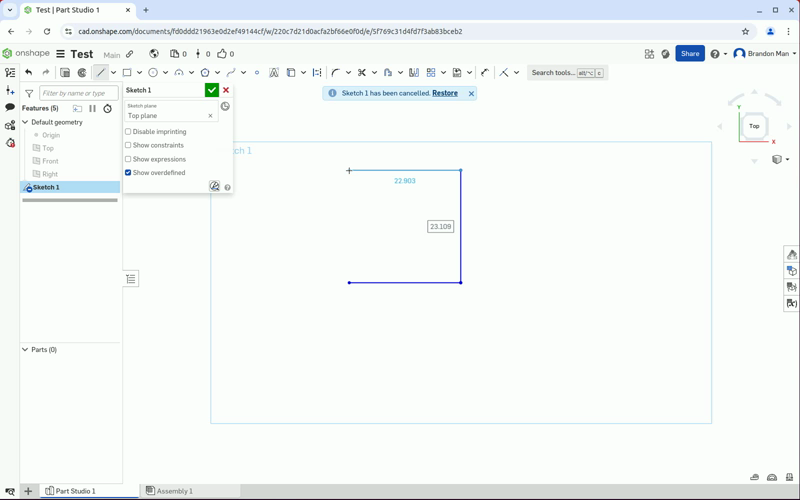
mouse_move(349, 282)
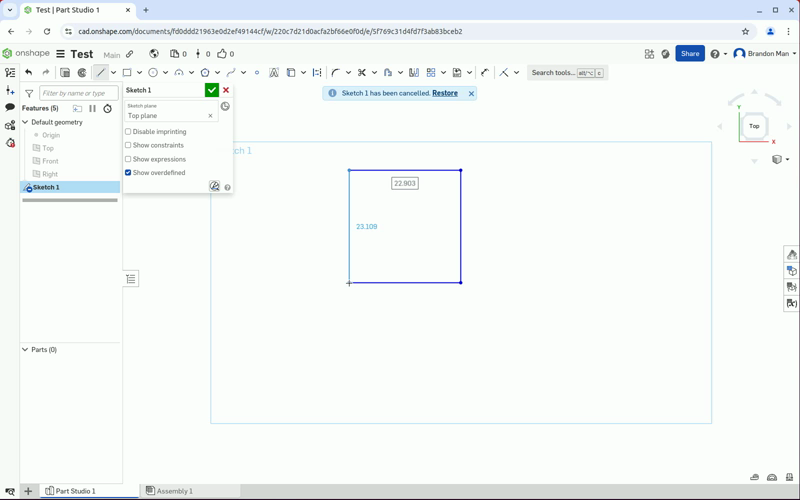
key_up(shift)
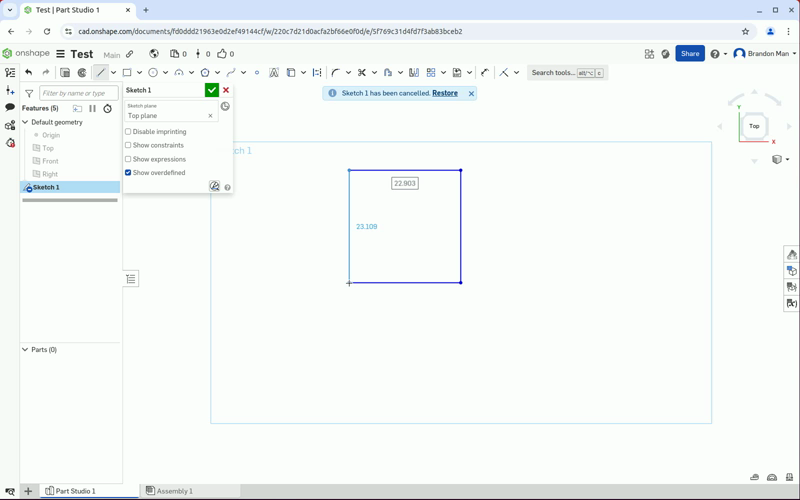
click(349, 282)
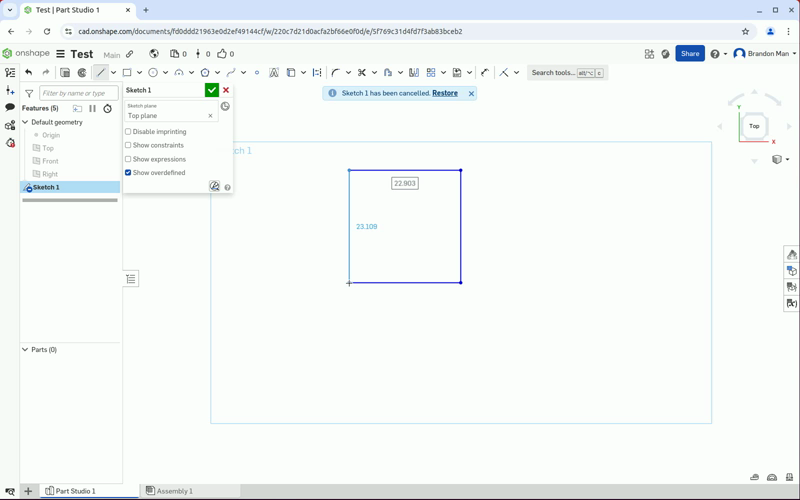
key(esc)
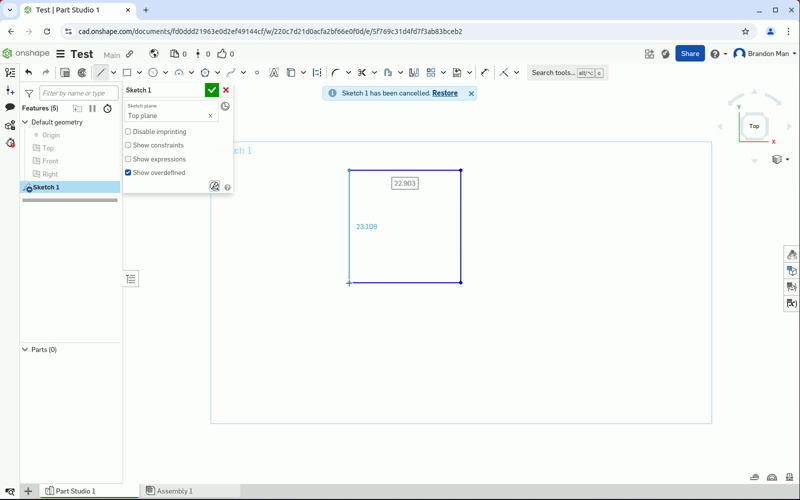
mouse_move(364, 263)
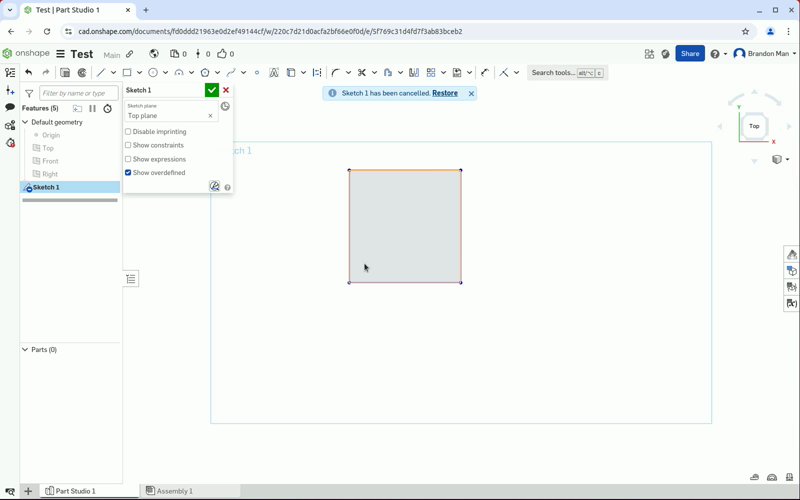
click(364, 263)
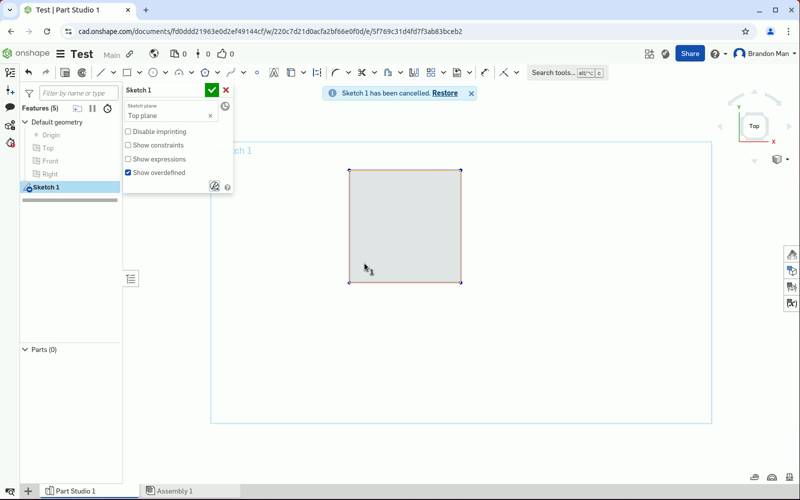
mouse_move(73, 352)
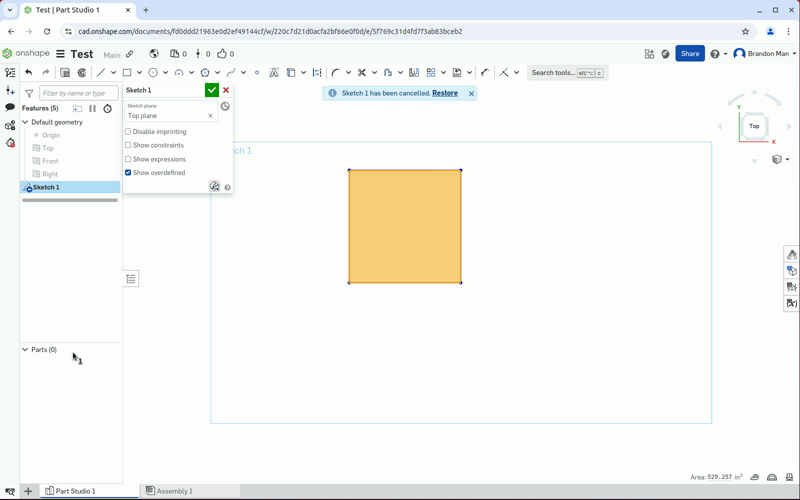
key(shift+y)
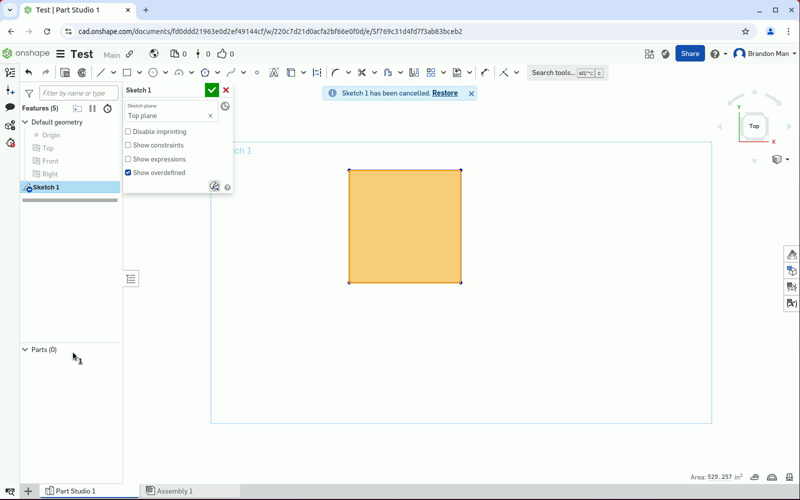
key(shift+e)
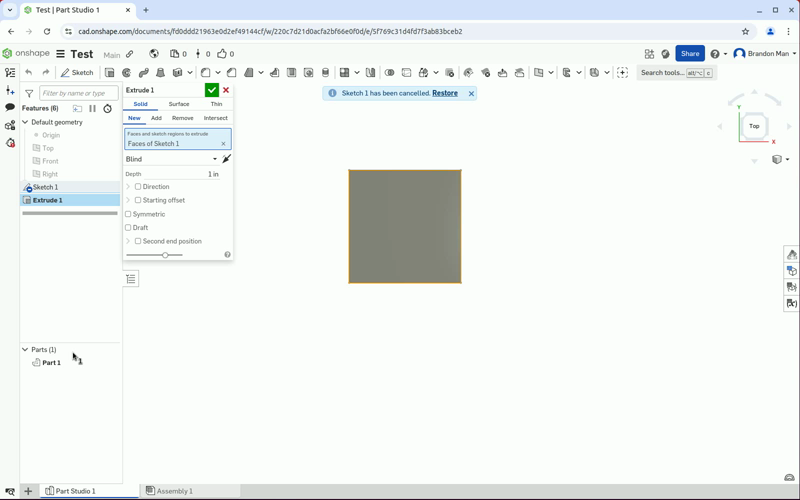
mouse_move(143, 106)
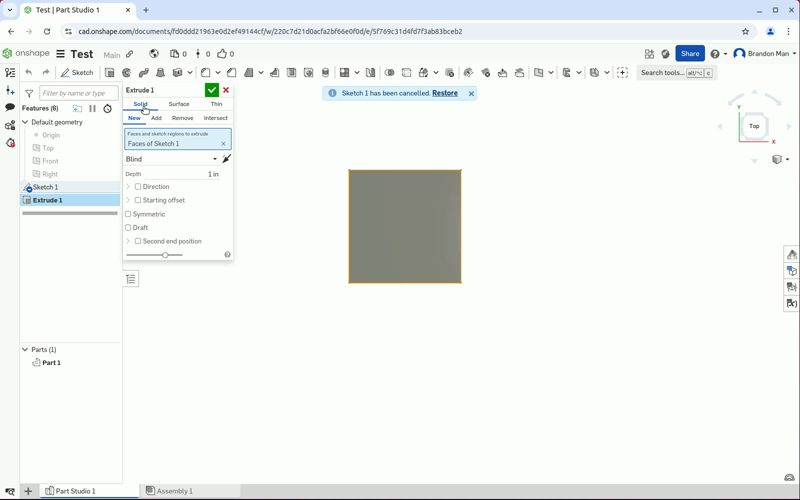
click(143, 106)
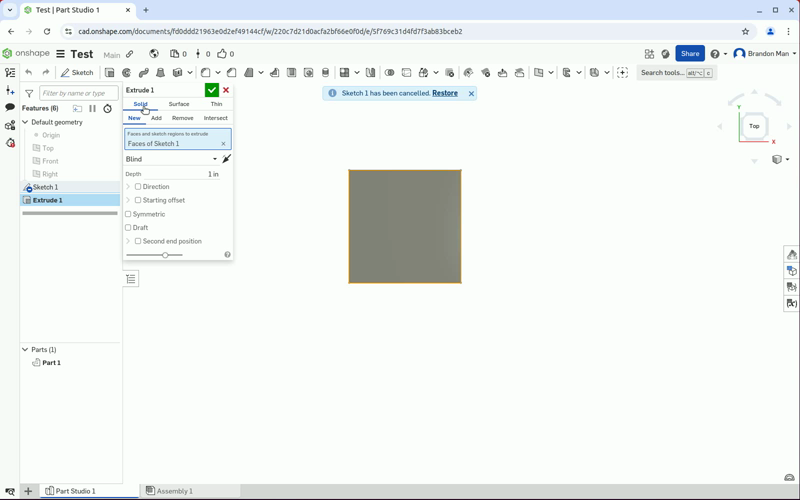
mouse_move(137, 120)
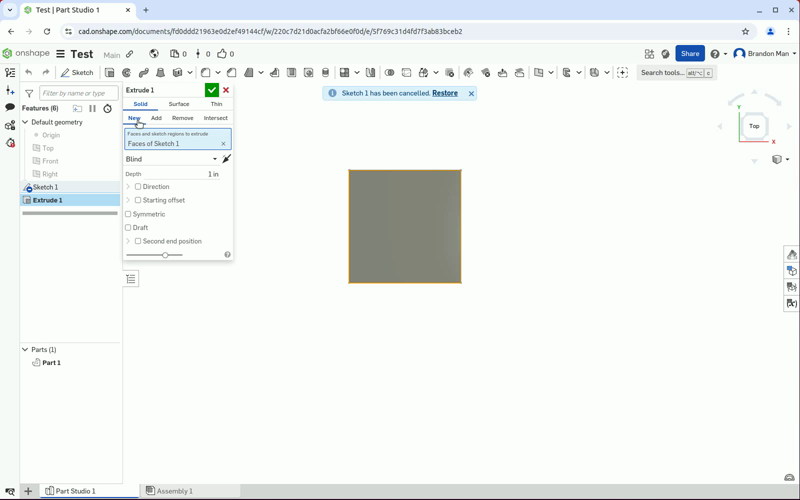
click(137, 120)
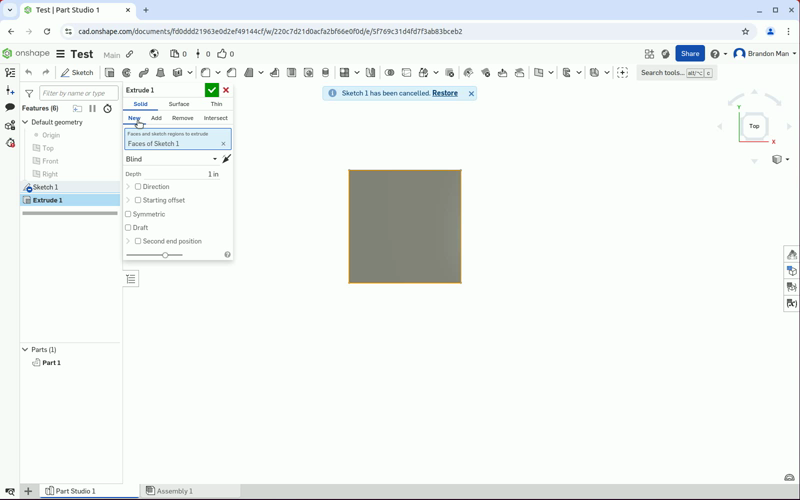
key(tab, 4)
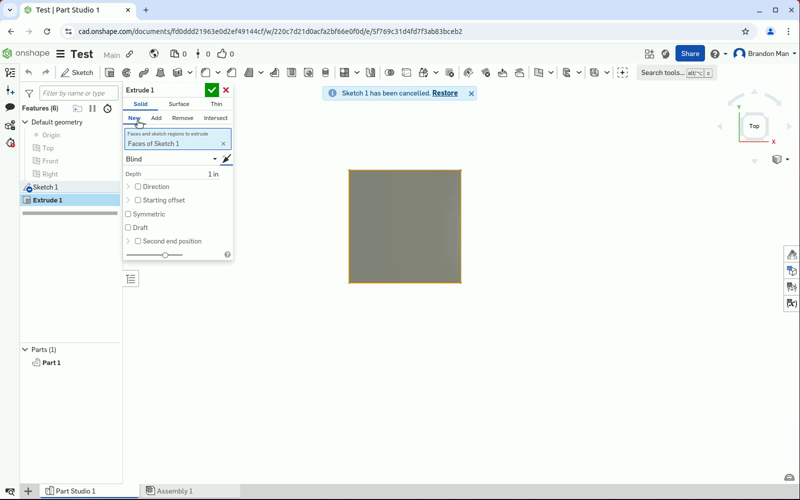
text(12.036)
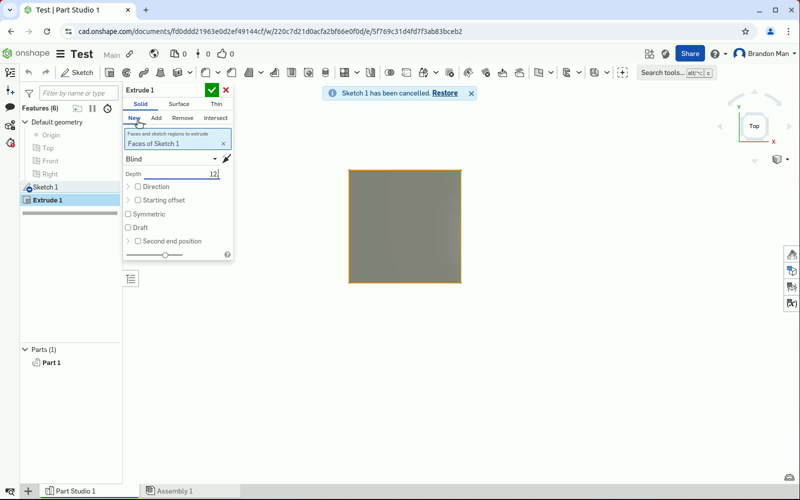
key(enter)
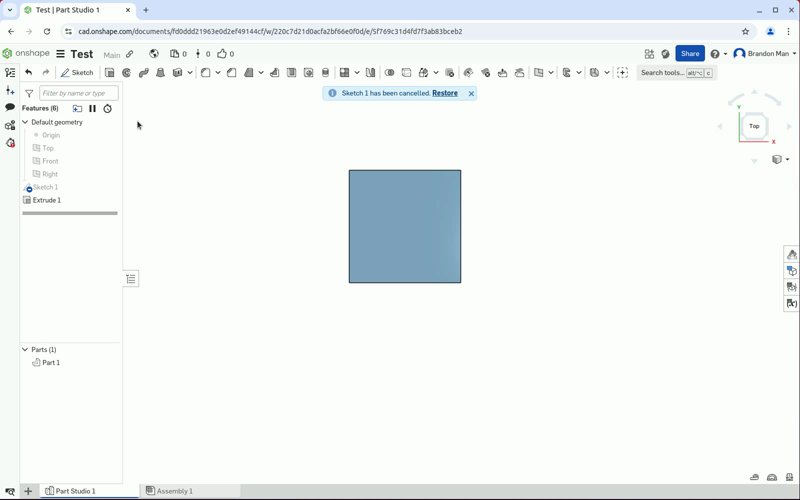
key(shift+h)
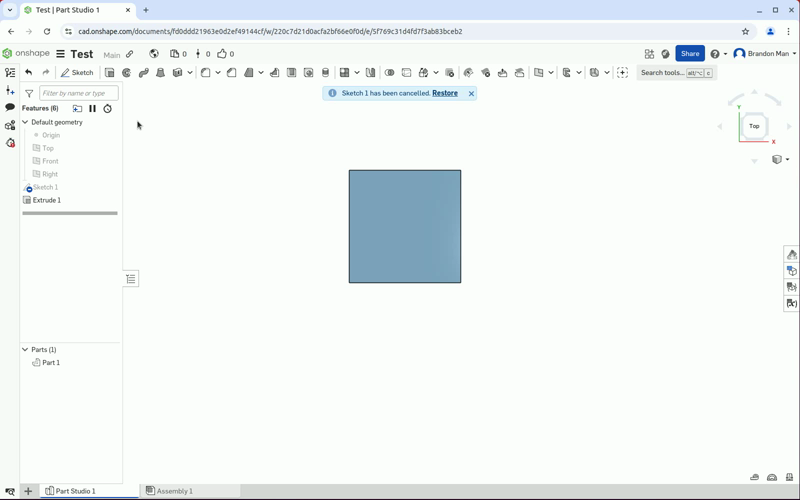
key(shift+h)
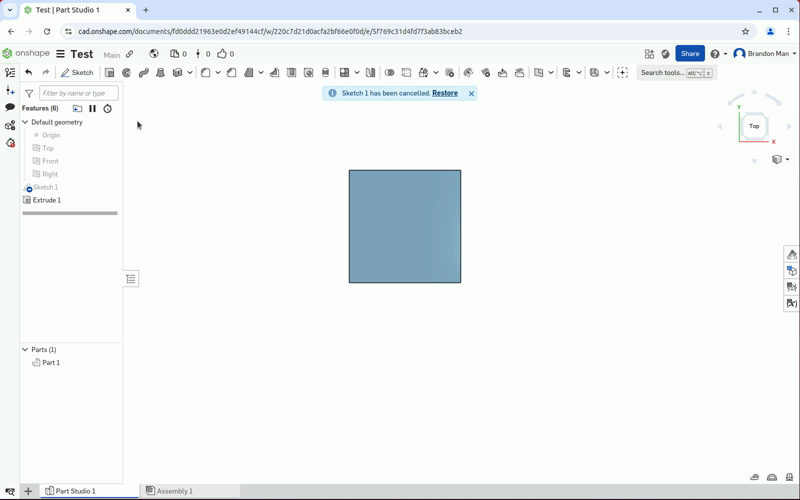
mouse_move(73, 189)
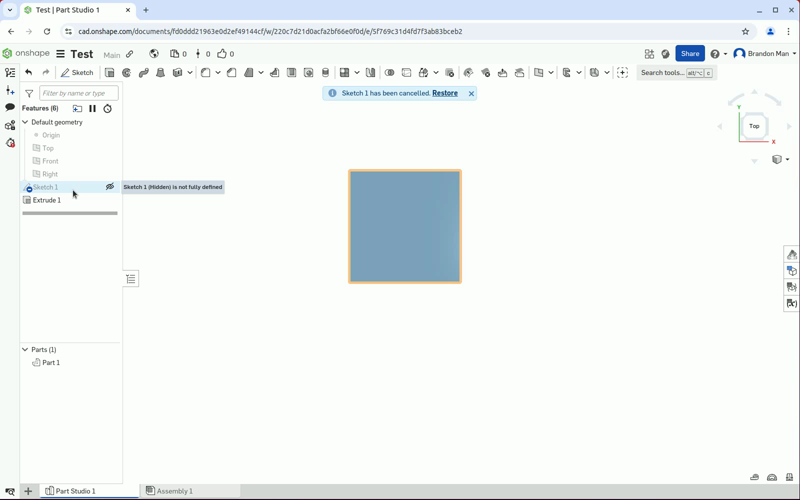
click(73, 189)
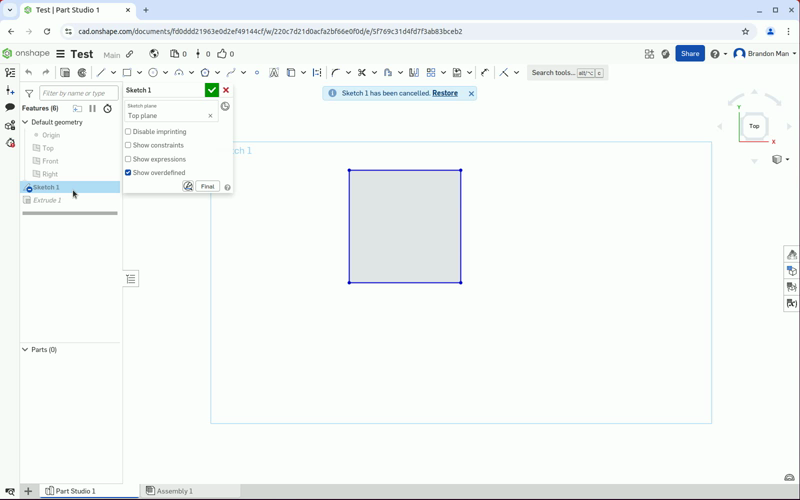
mouse_move(229, 92)
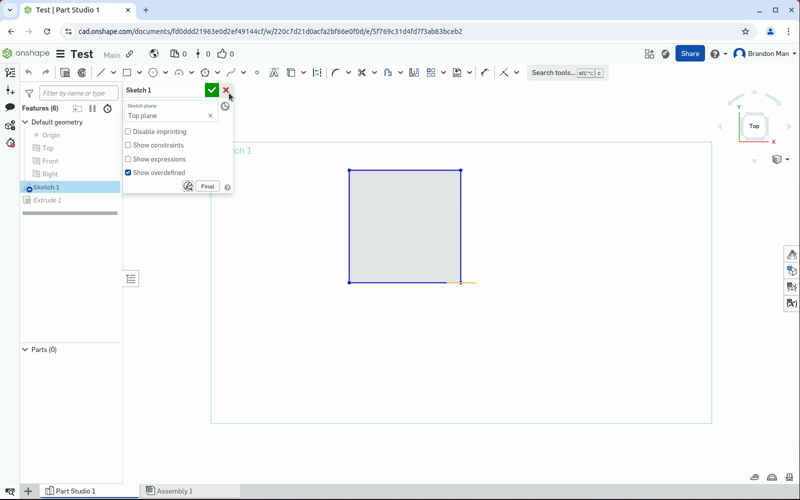
click(229, 92)
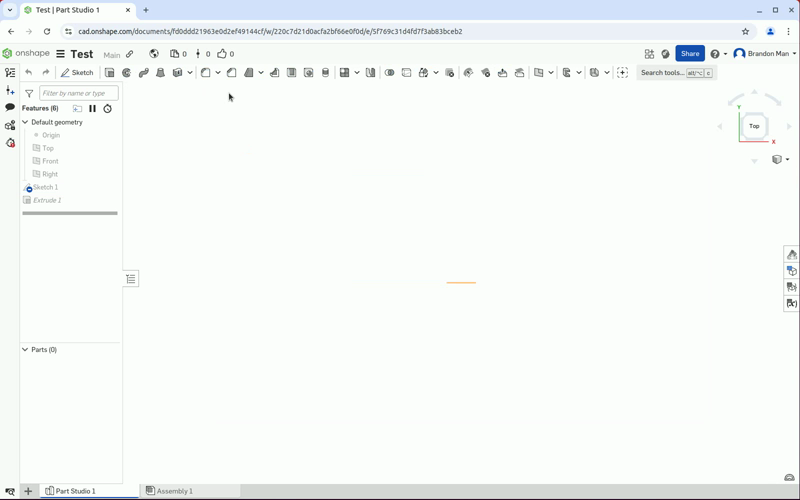
mouse_move(73, 352)
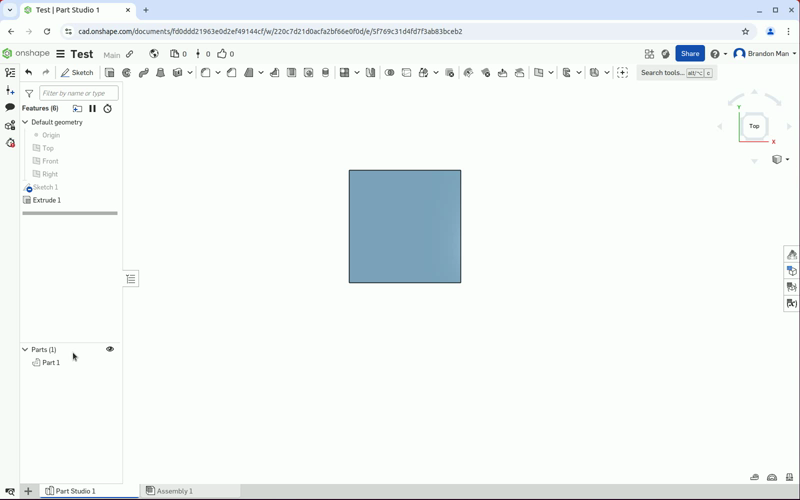
key(y)
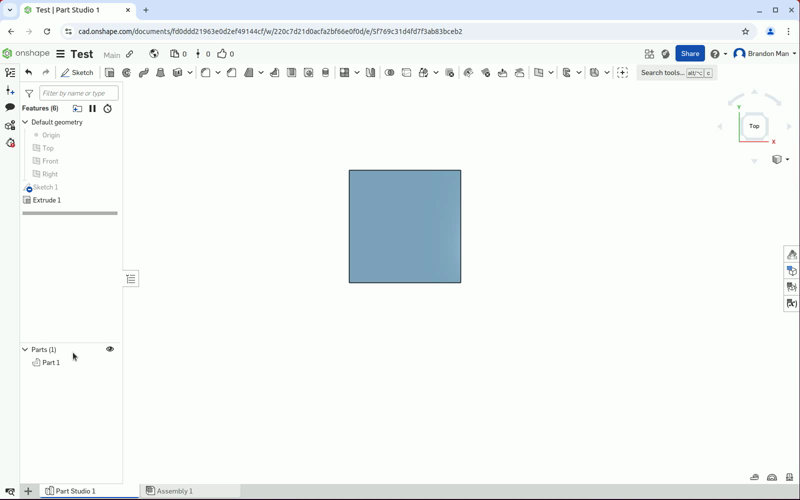
key(shift+p)
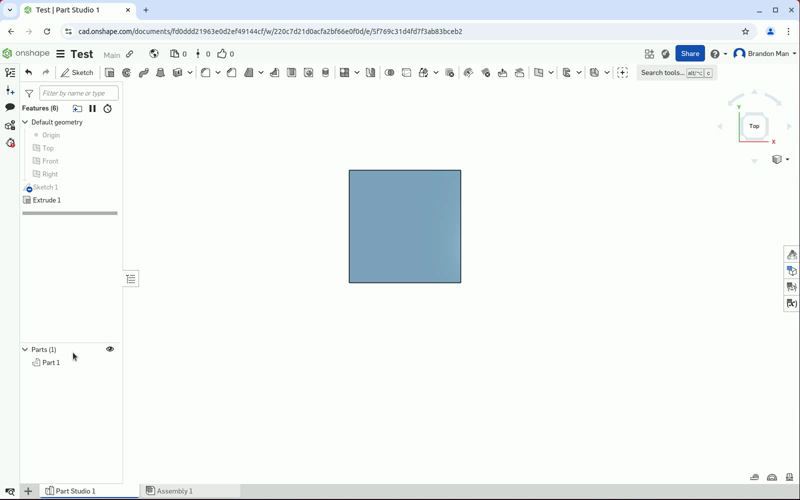
key(space)
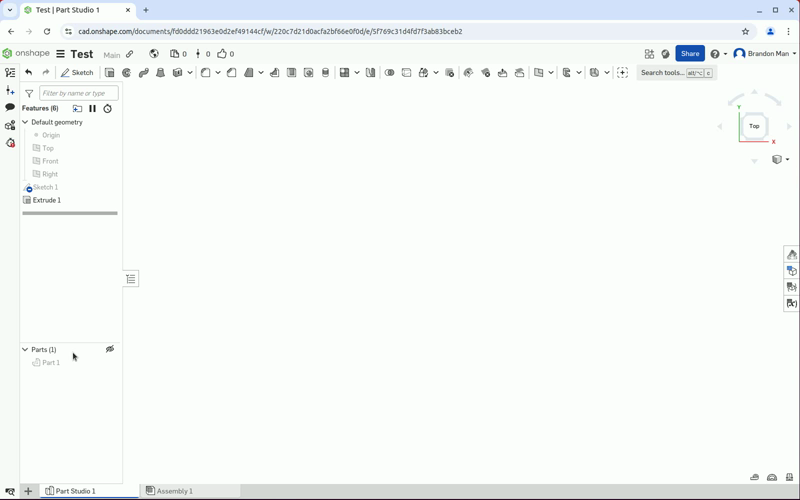
key_down(shift)
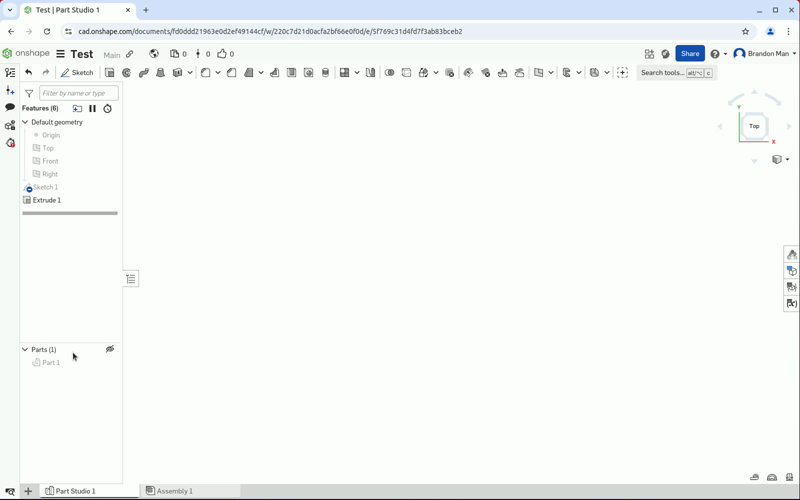
key(up)
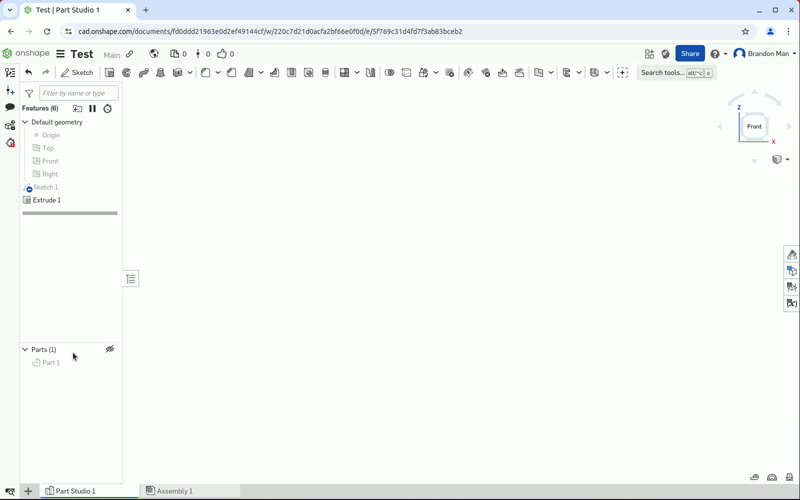
key_up(shift)
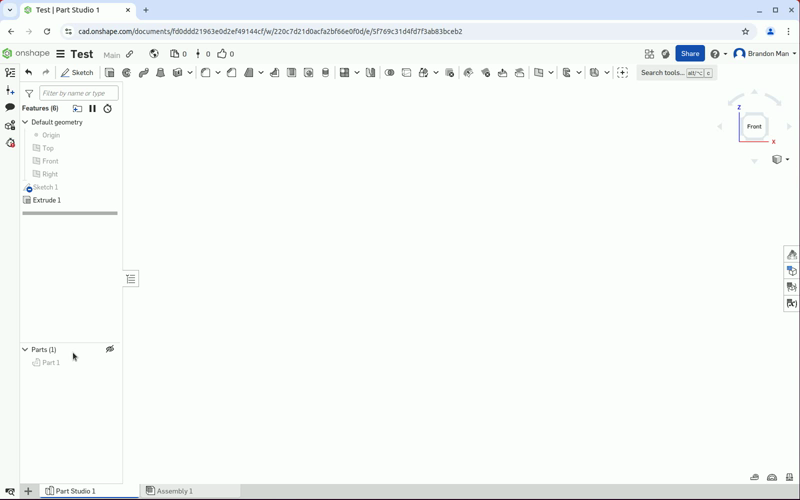
key(space)
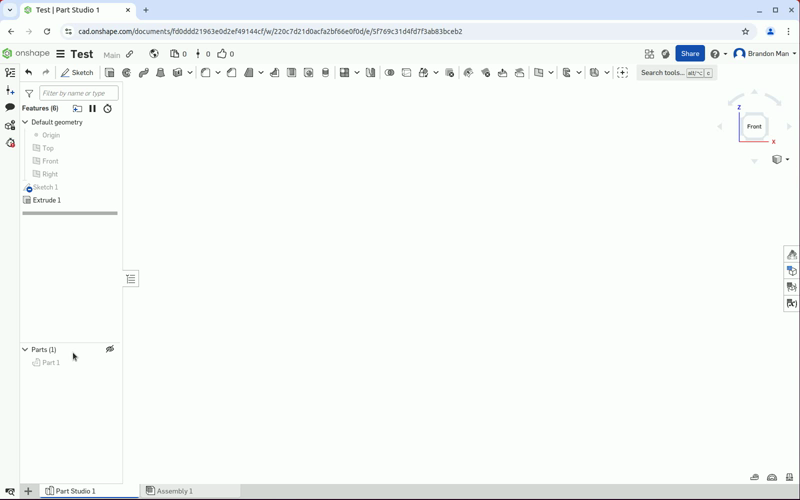
key_down(shift)
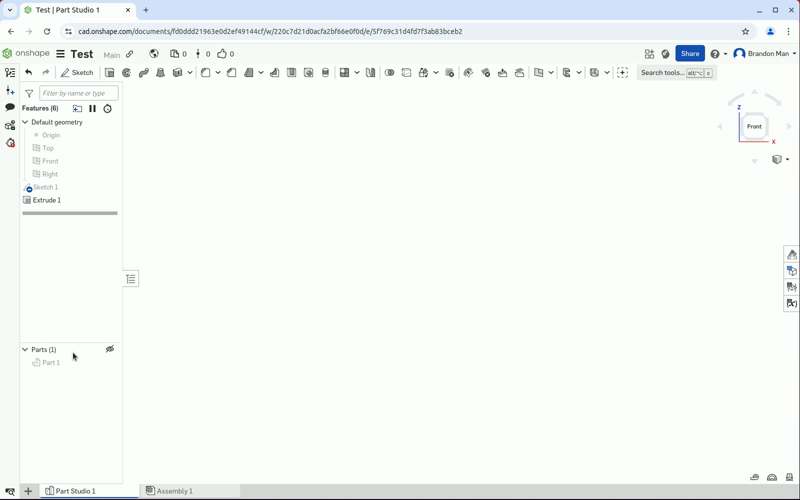
key(left)
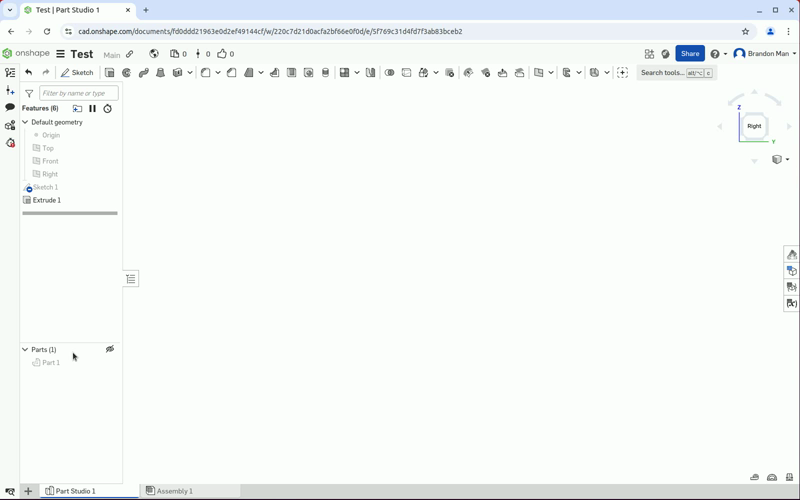
key_up(shift)
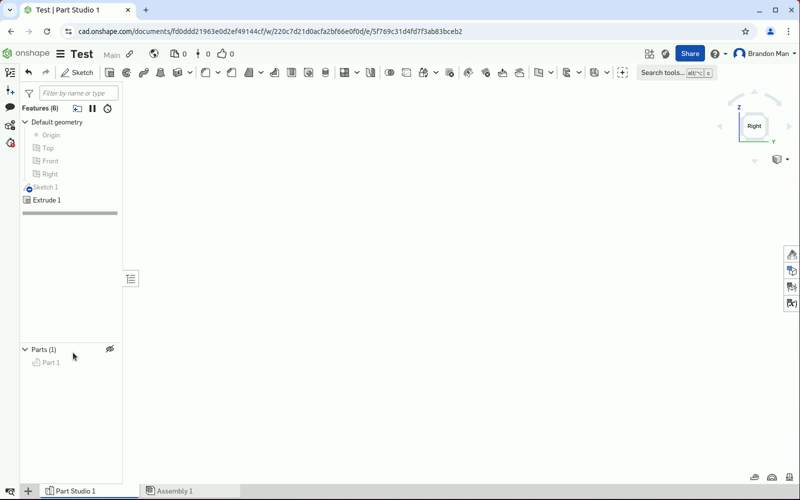
mouse_move(73, 352)
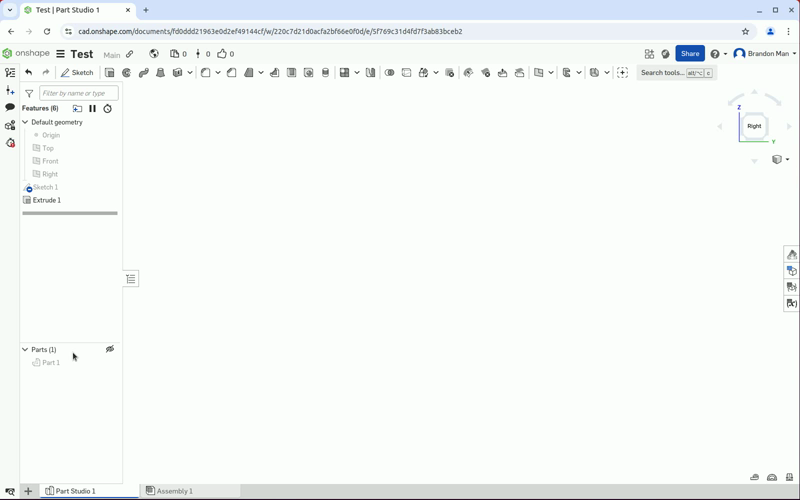
key(shift+y)
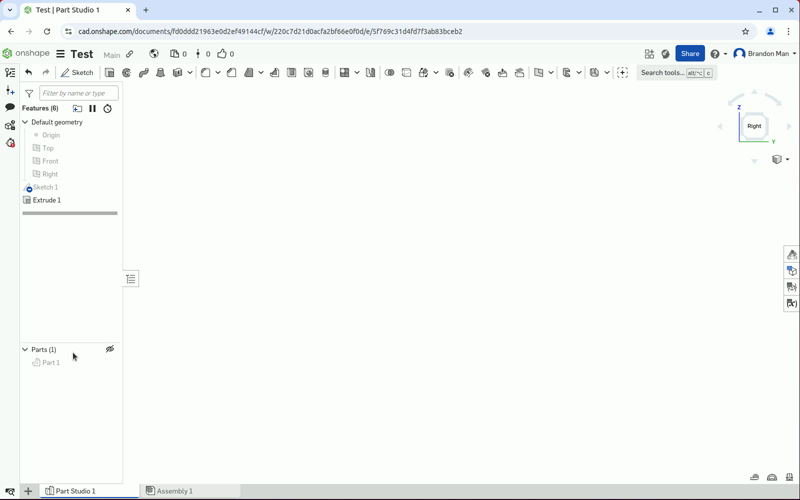
key(shift+s)
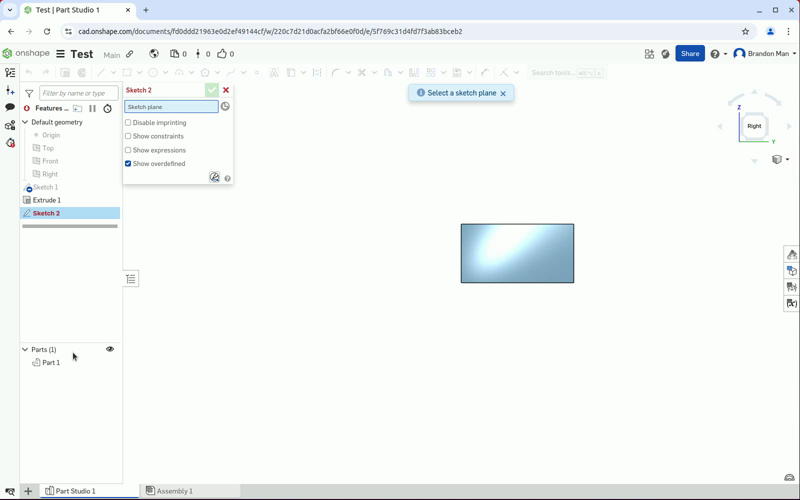
mouse_move(73, 176)
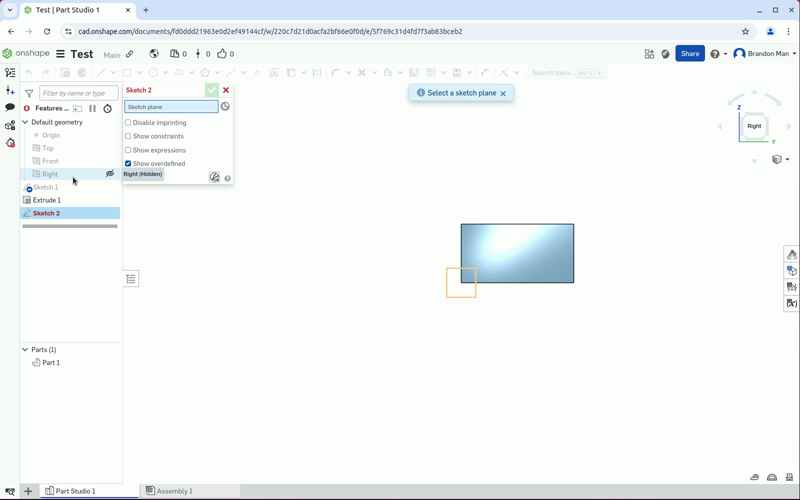
click(73, 176)
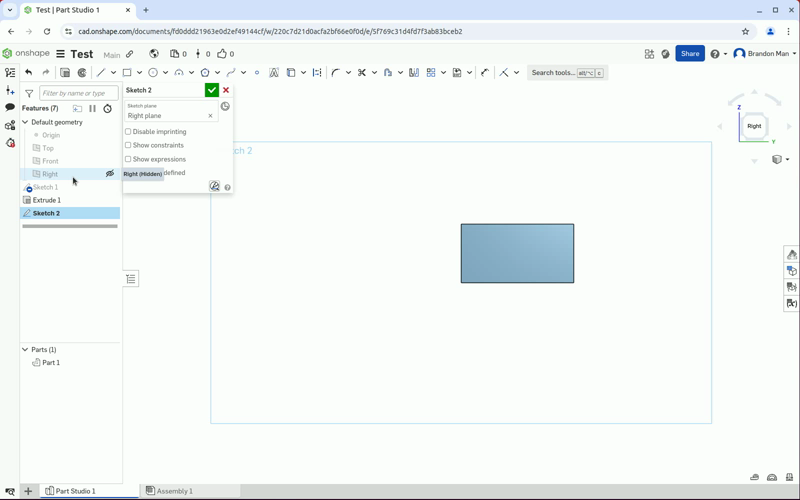
mouse_move(73, 352)
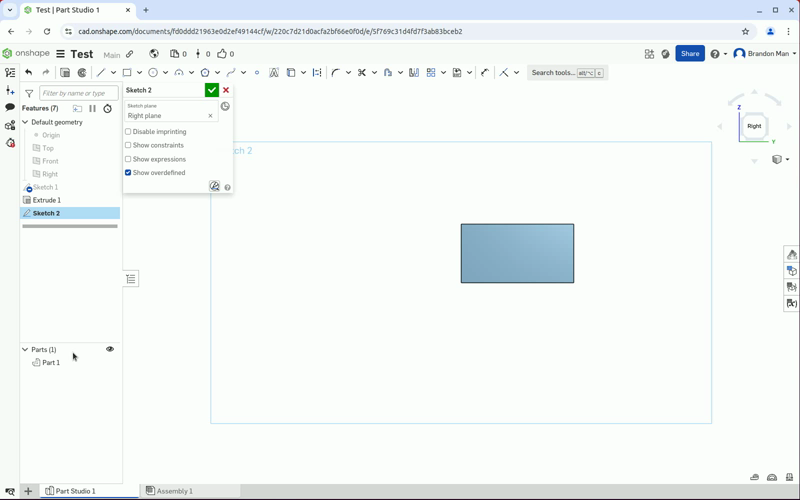
key(y)
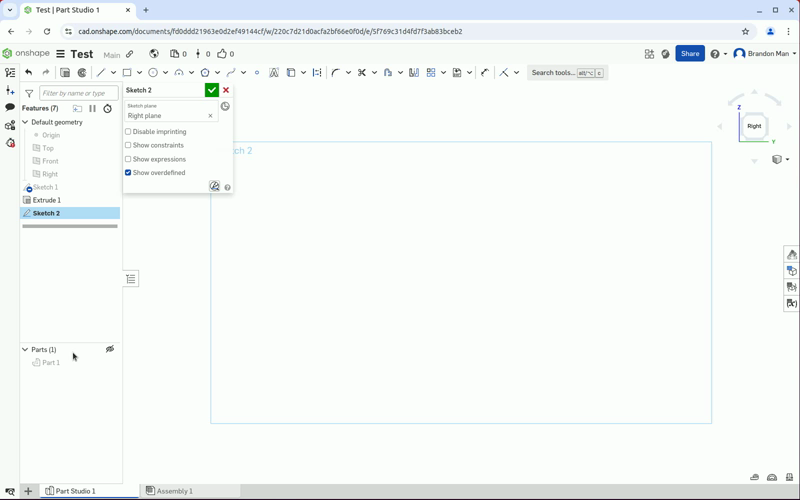
key(c)
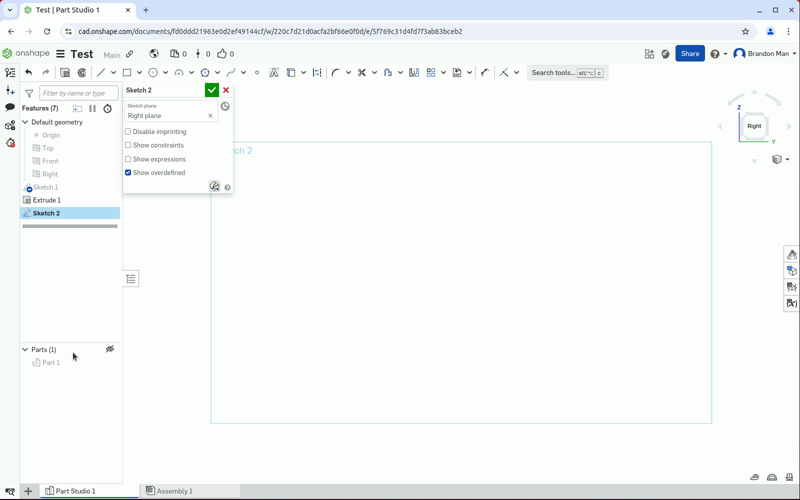
key_down(shift)
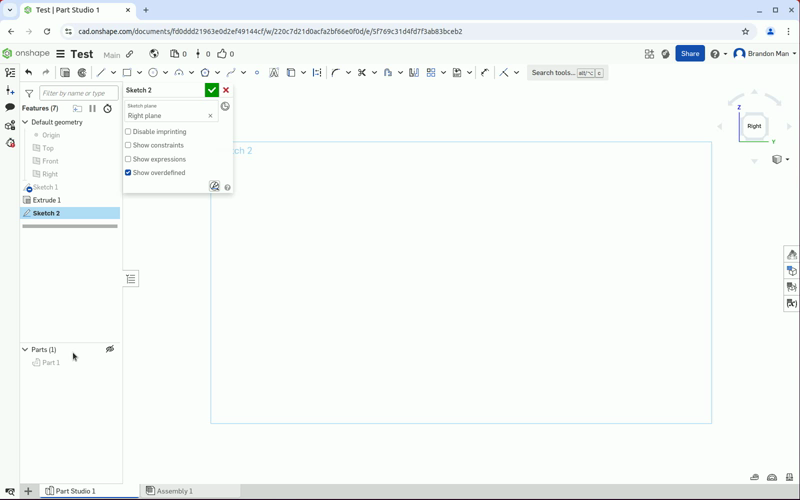
mouse_move(517, 254)
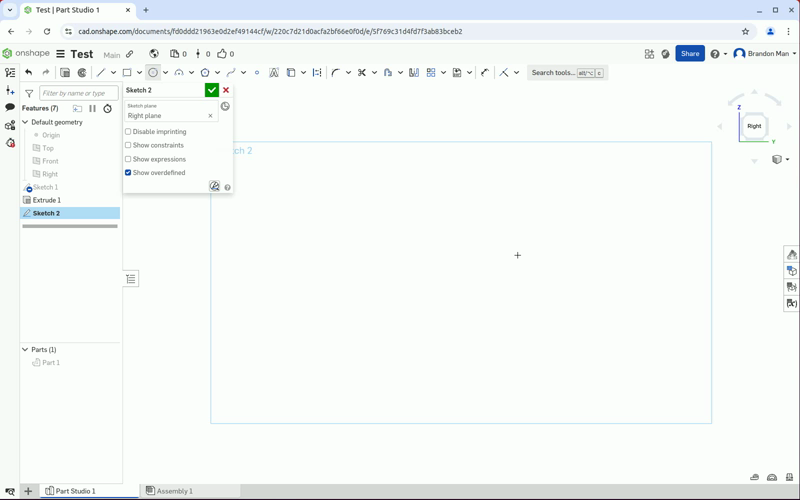
click(517, 254)
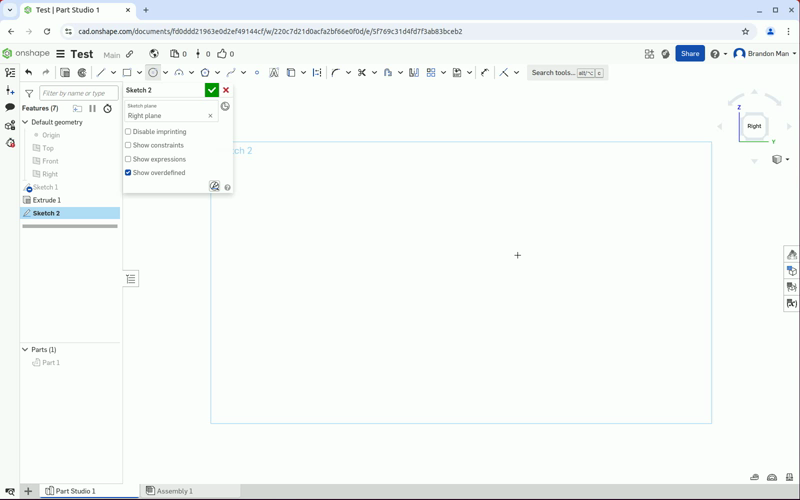
key_up(shift)
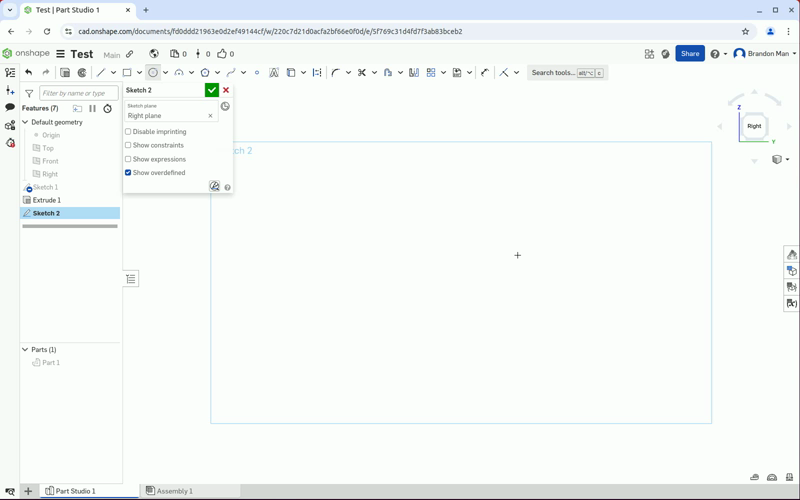
mouse_move(532, 254)
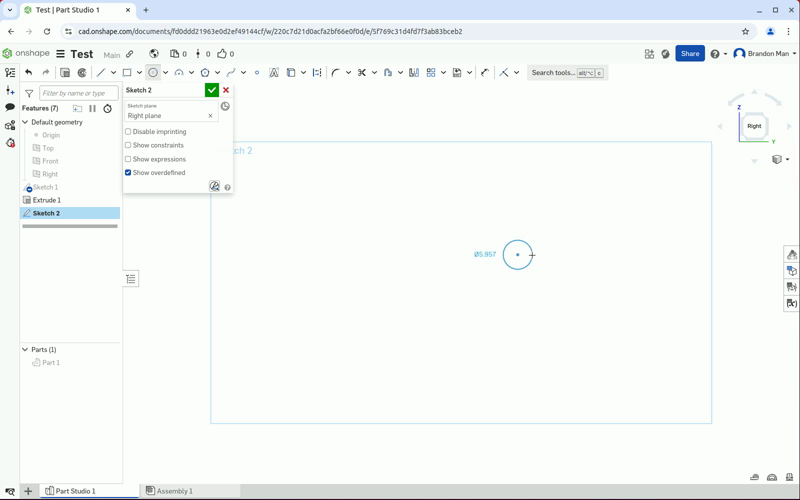
click(532, 254)
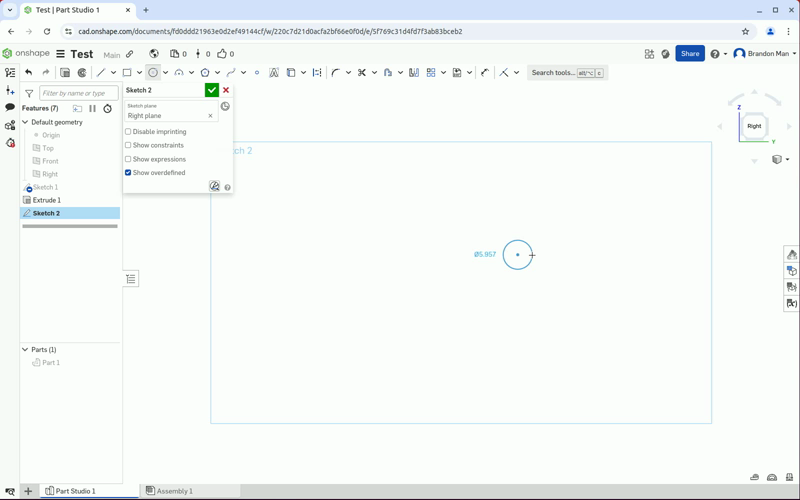
key(esc)
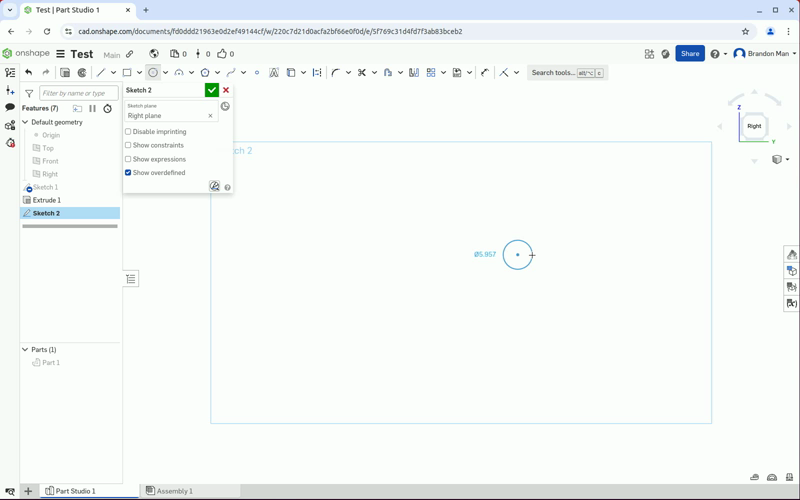
mouse_move(523, 255)
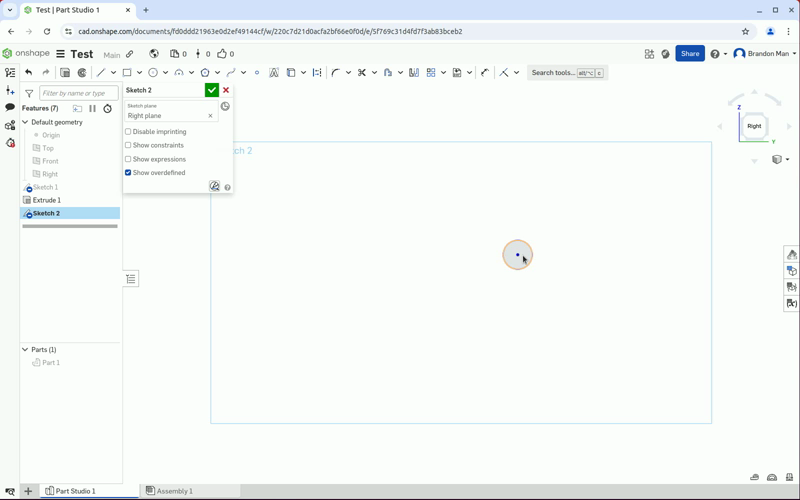
scroll(6)
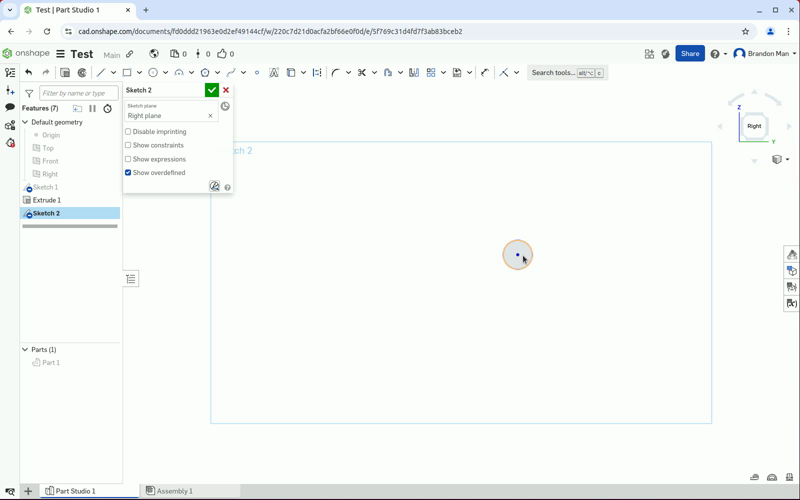
scroll(6)
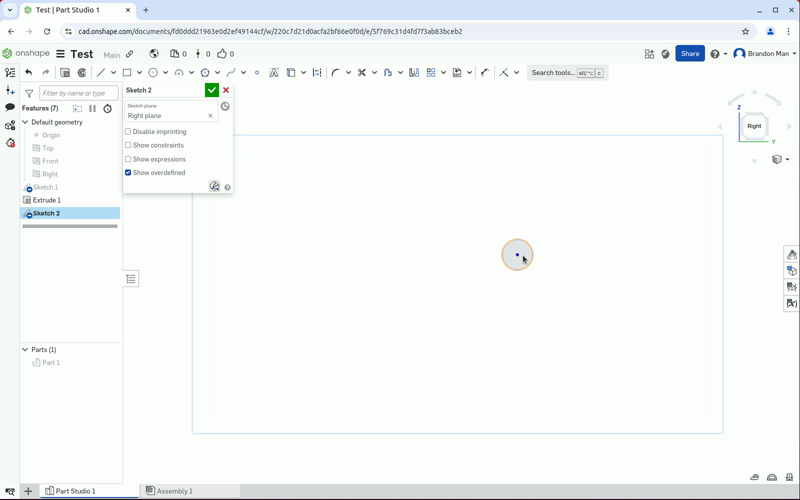
scroll(6)
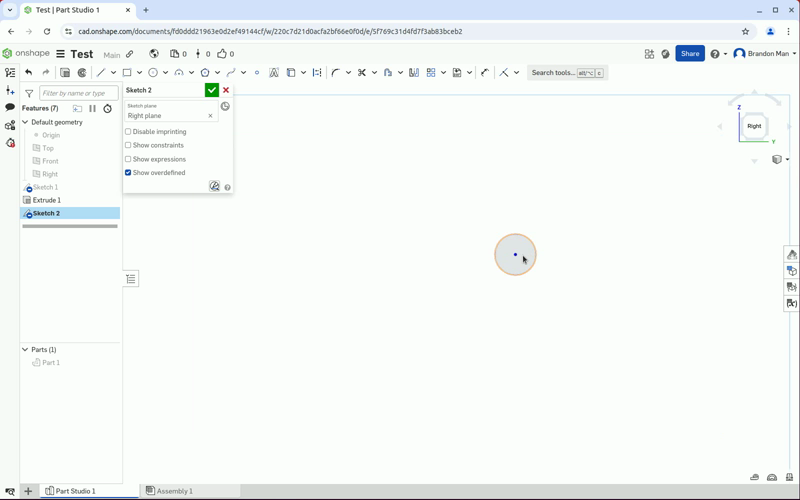
scroll(6)
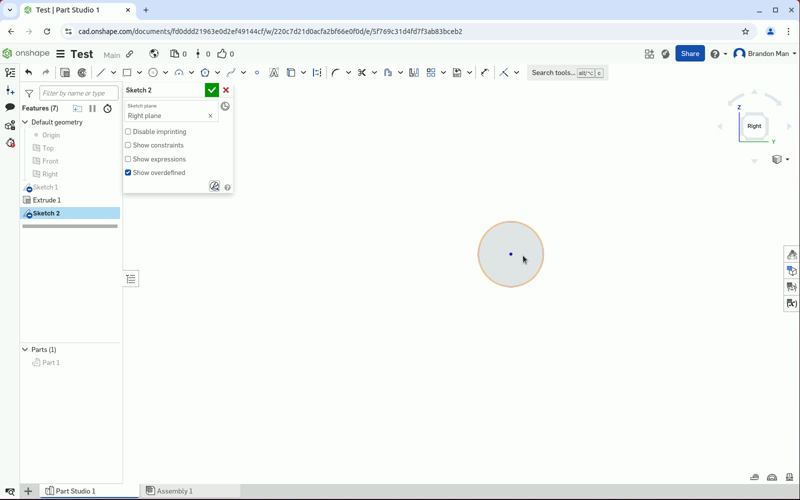
scroll(6)
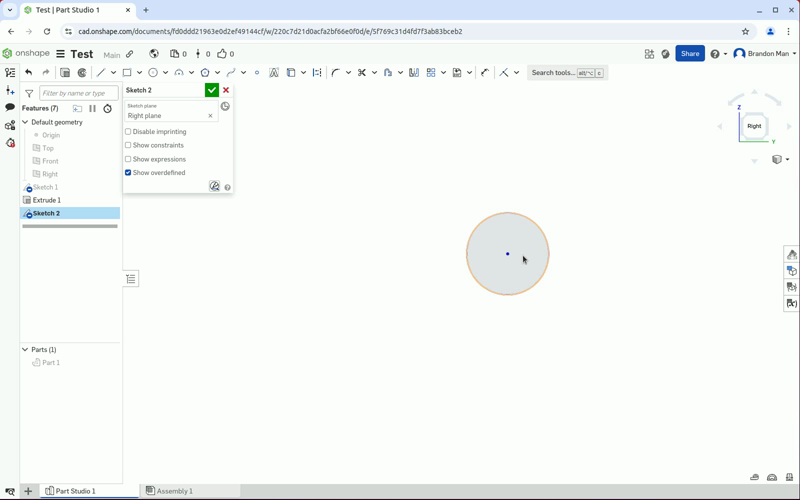
scroll(6)
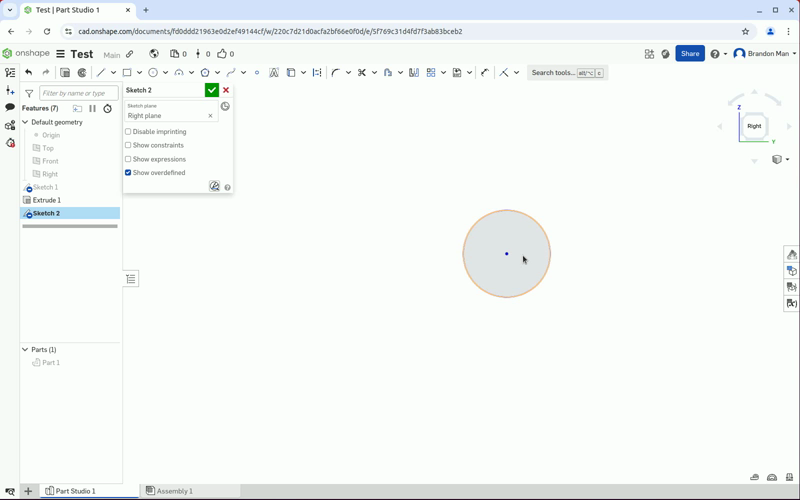
scroll(6)
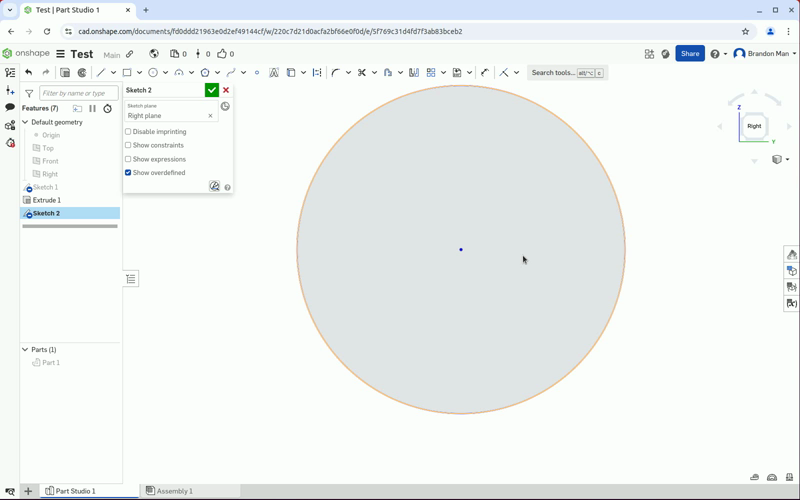
click(523, 255)
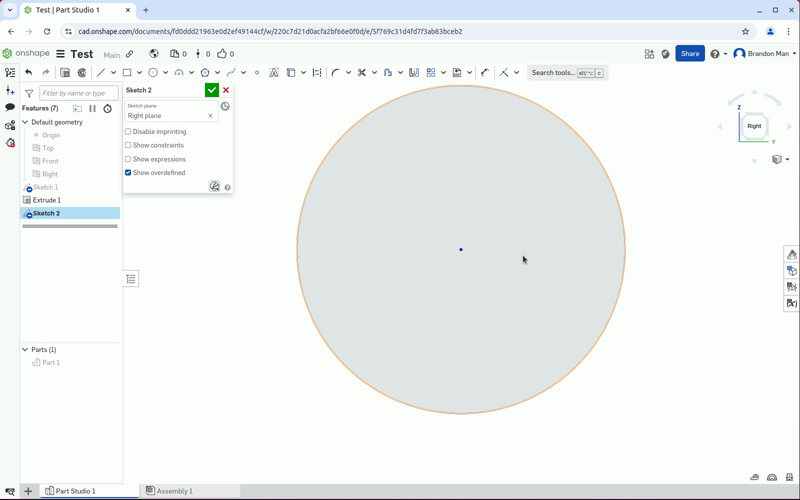
scroll(-6)
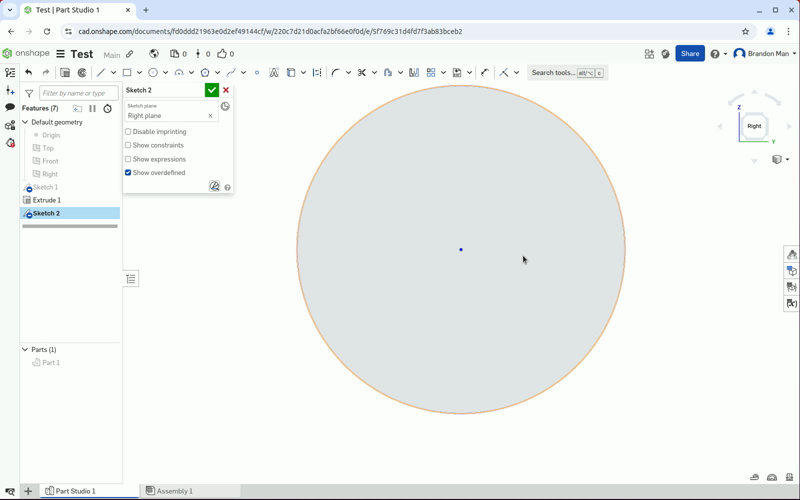
scroll(-6)
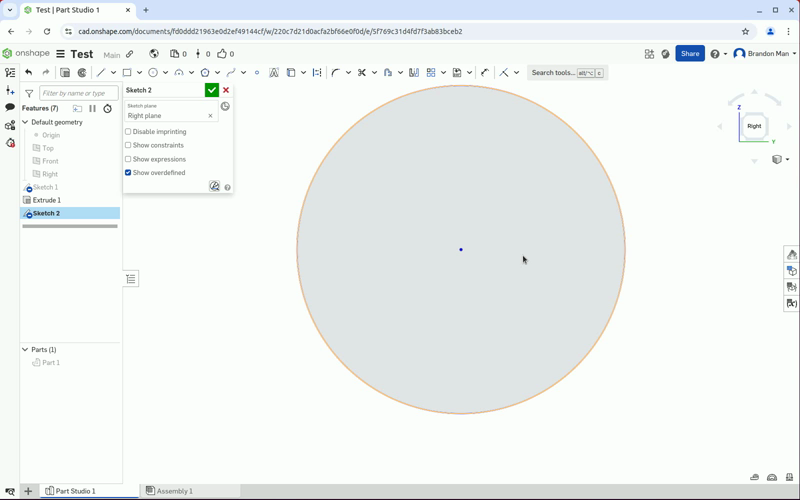
scroll(-6)
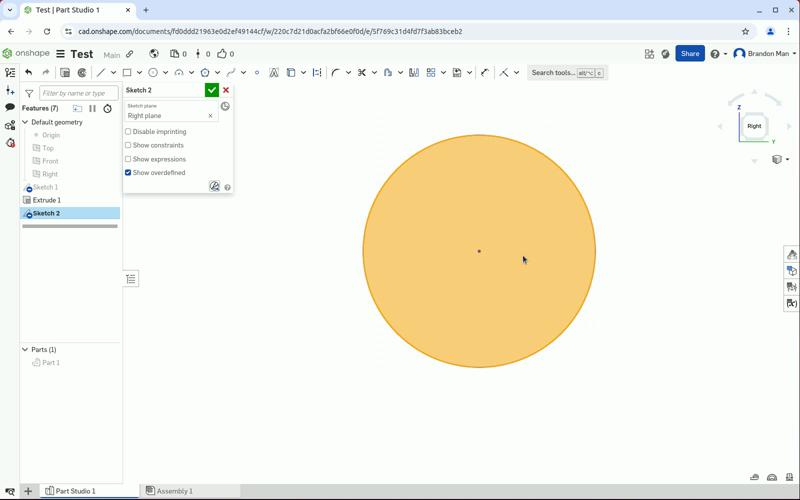
scroll(-6)
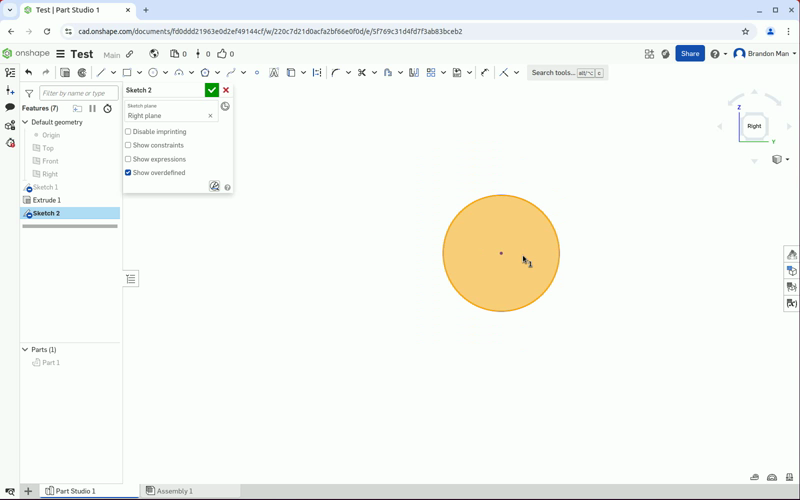
scroll(-6)
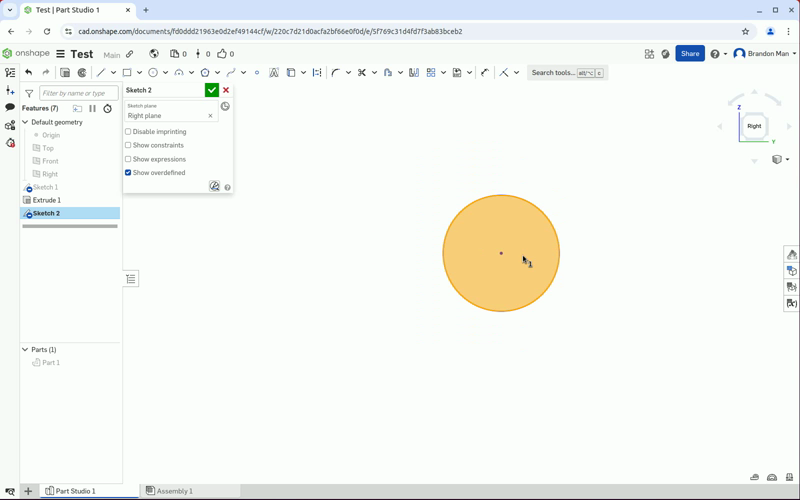
scroll(-6)
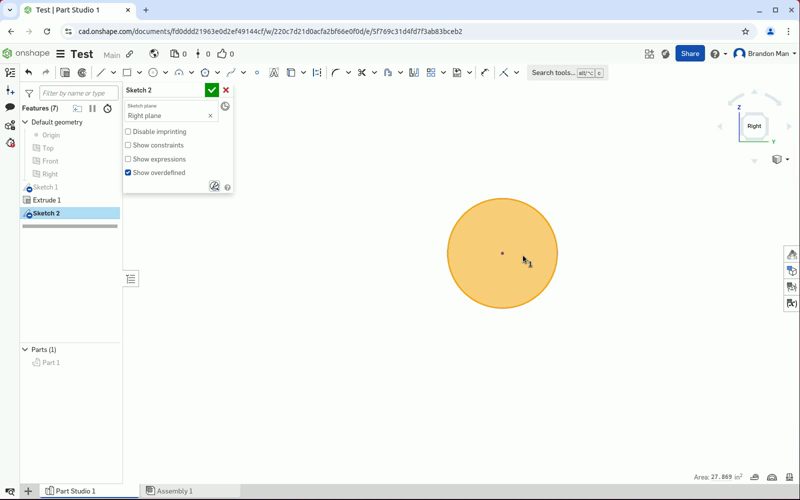
scroll(-6)
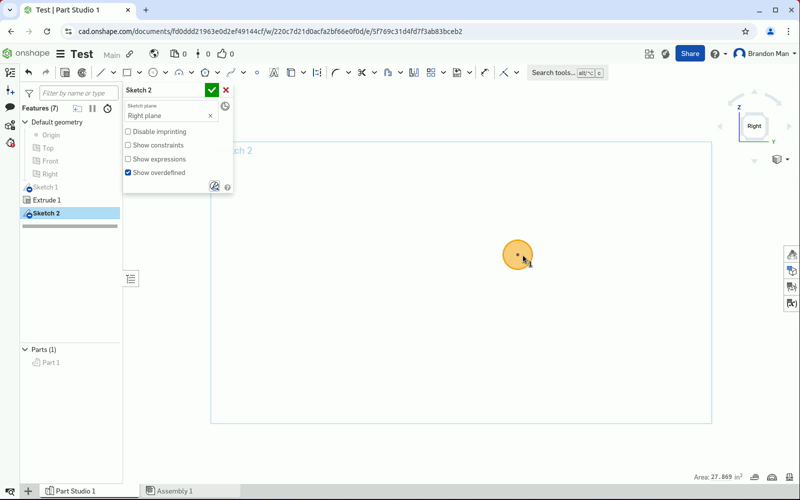
mouse_move(73, 352)
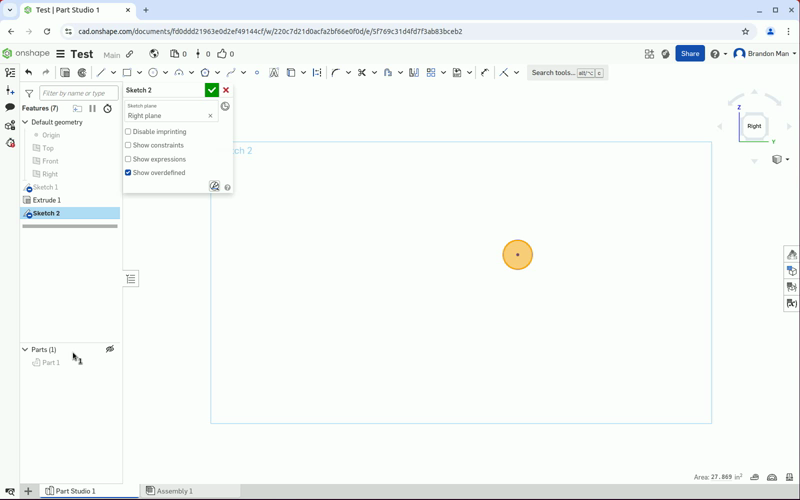
key(shift+y)
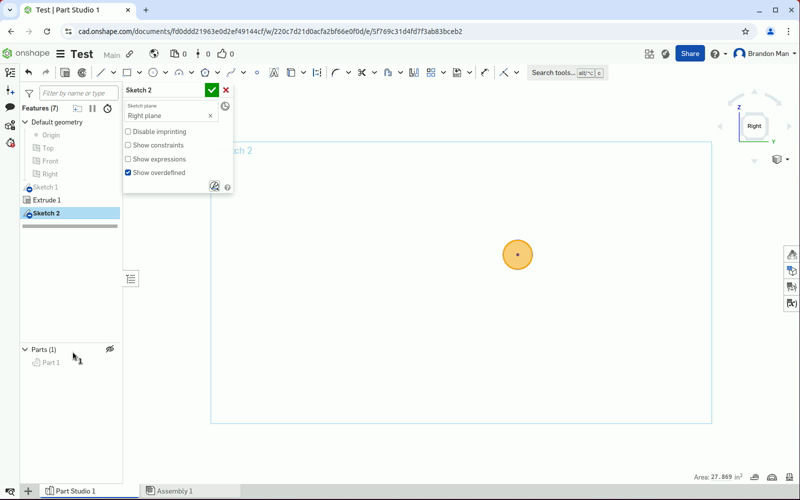
key(shift+e)
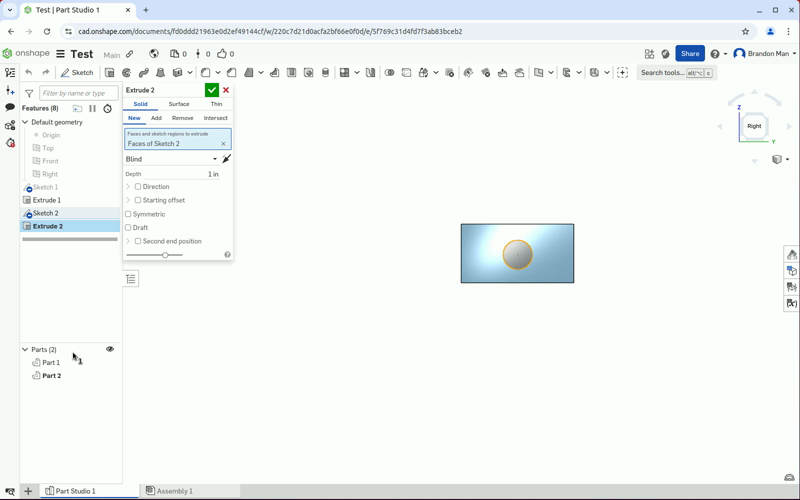
mouse_move(143, 106)
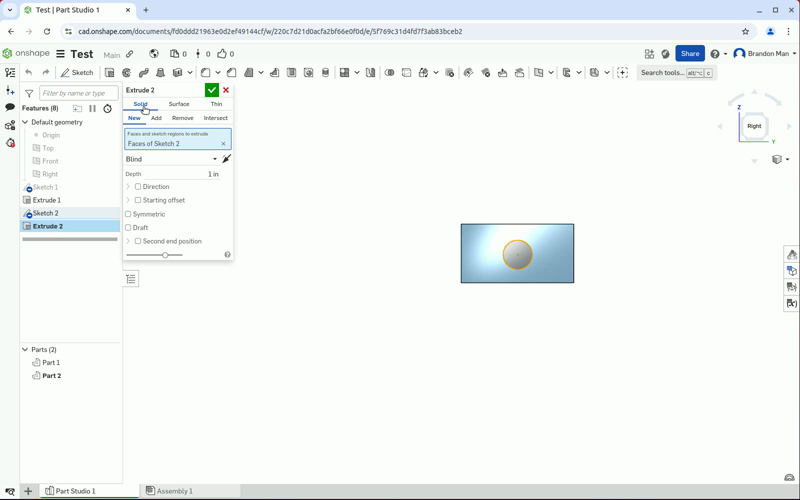
click(143, 106)
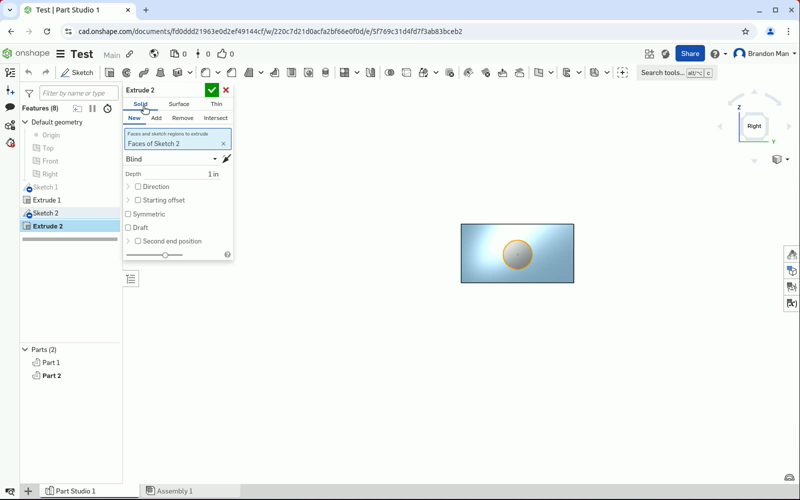
mouse_move(186, 120)
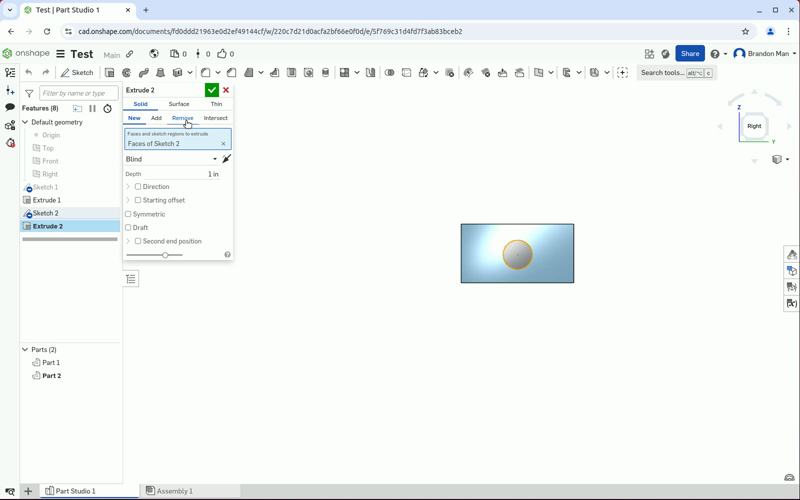
click(186, 120)
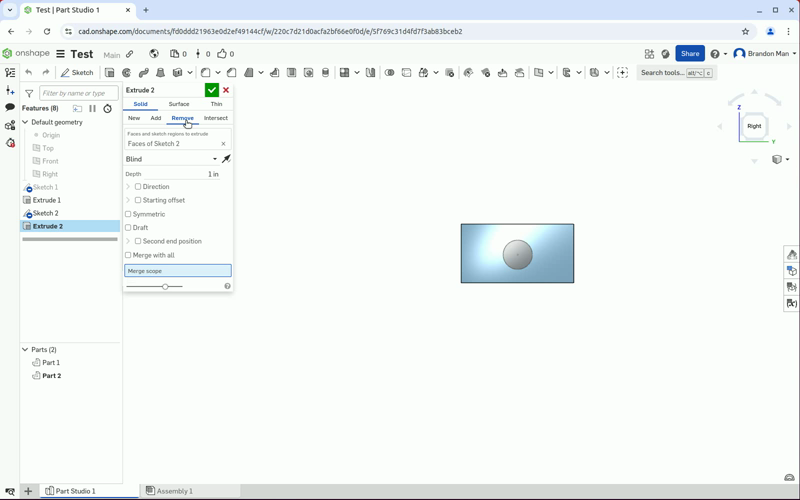
key(tab, 4)
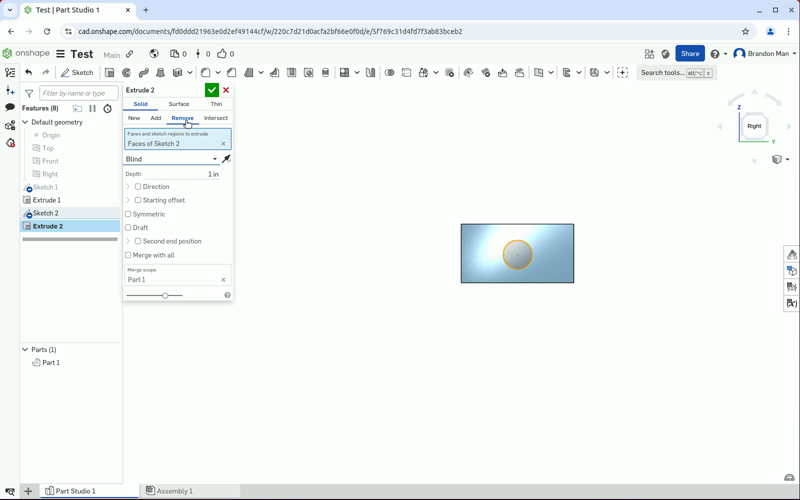
text(12.036)
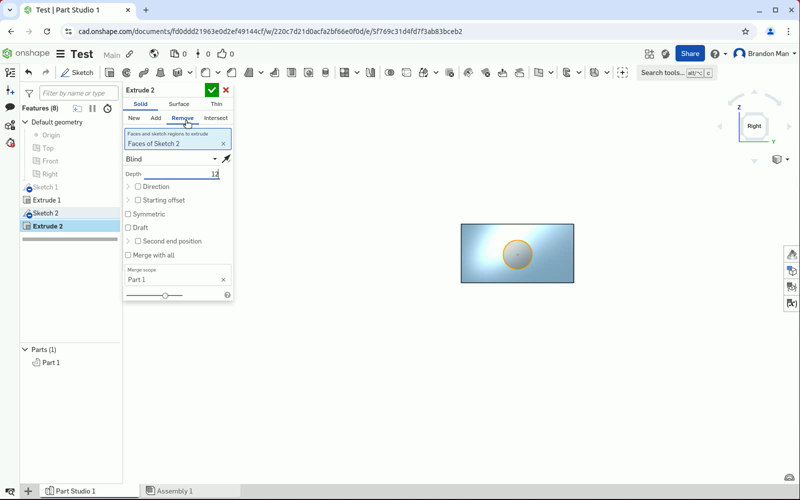
key(tab, 6)
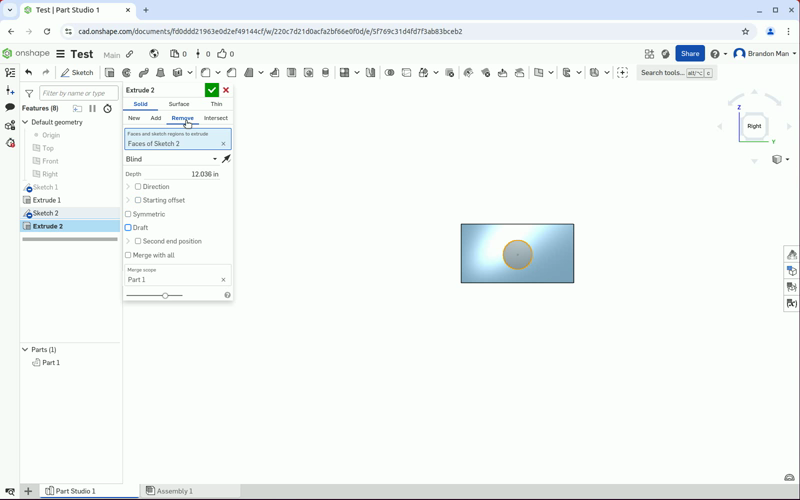
key(space)
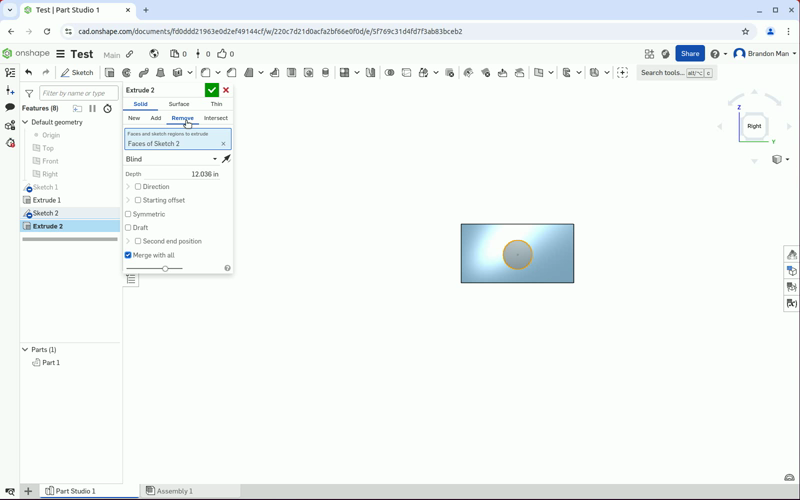
key(enter)
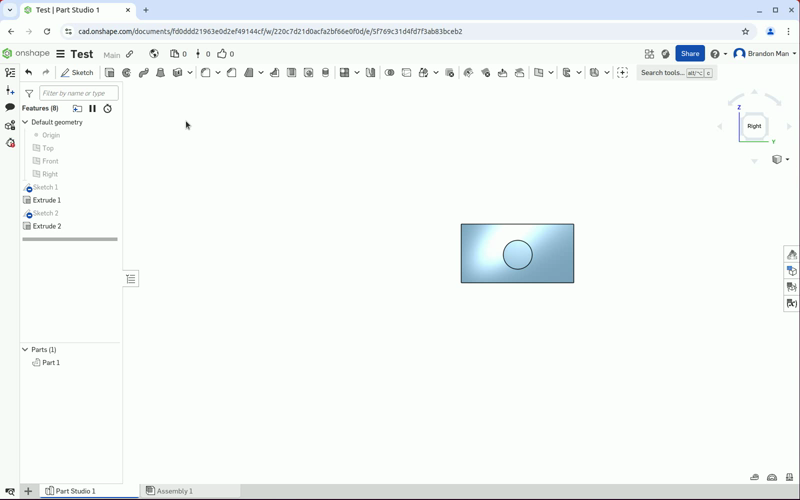
key(shift+h)
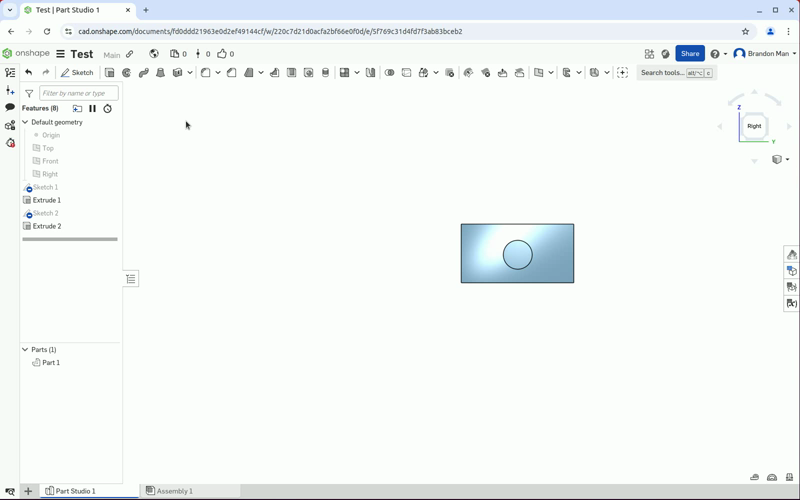
key(shift+h)
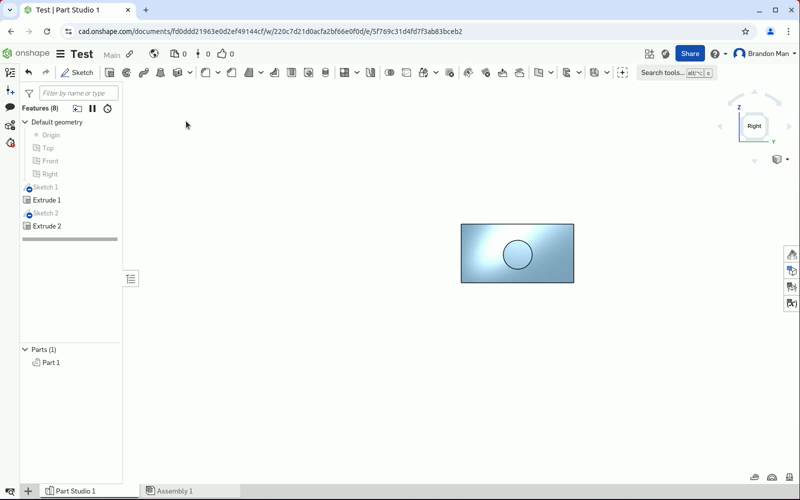
key(shift+7)
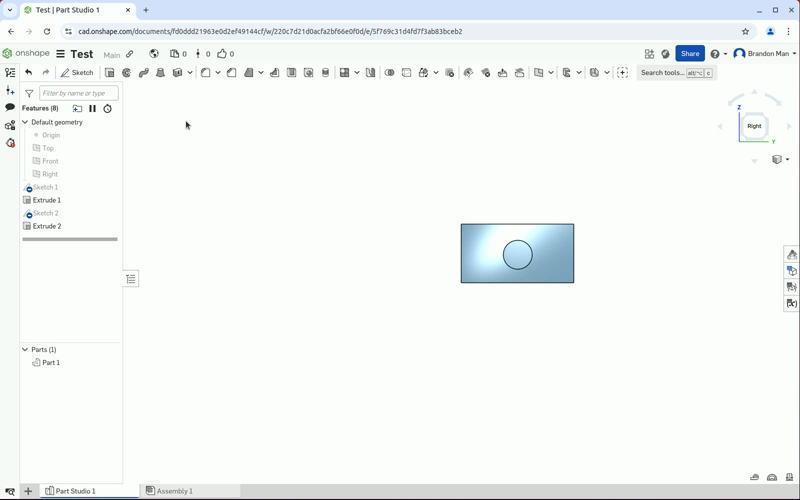
key(right, 2)
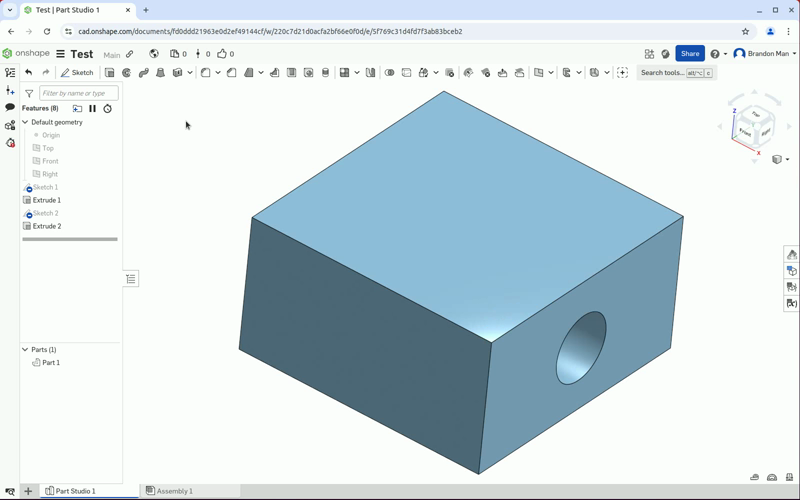
key(down, 2)
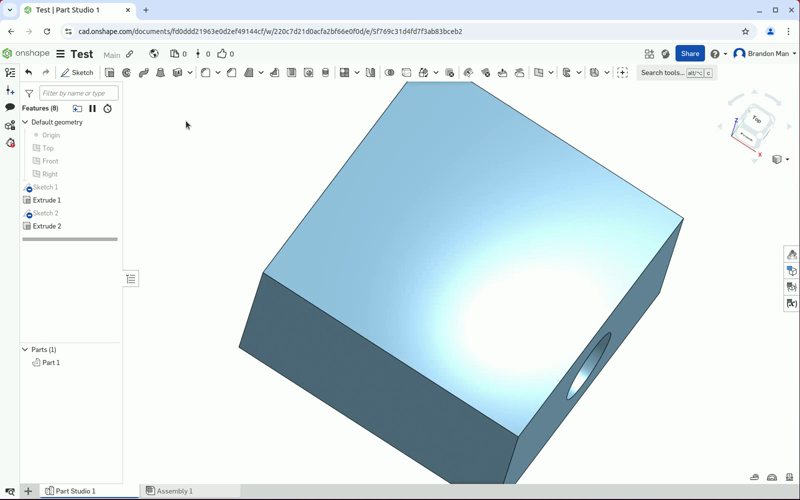
key(up, 2)
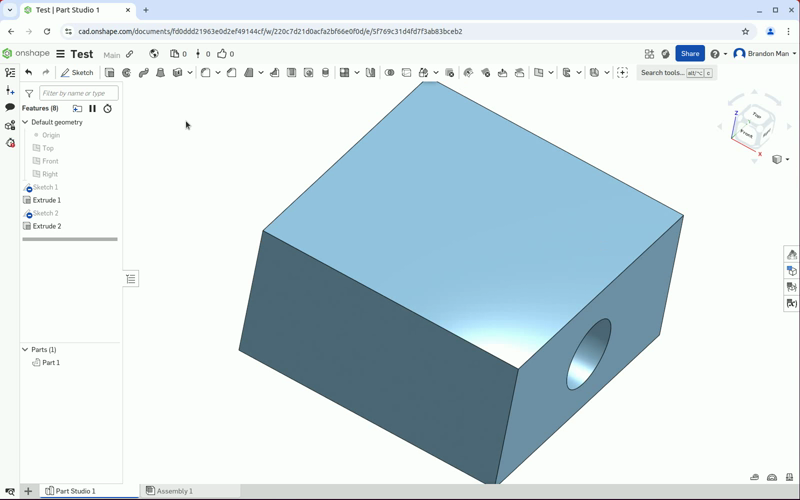
key(left, 2)
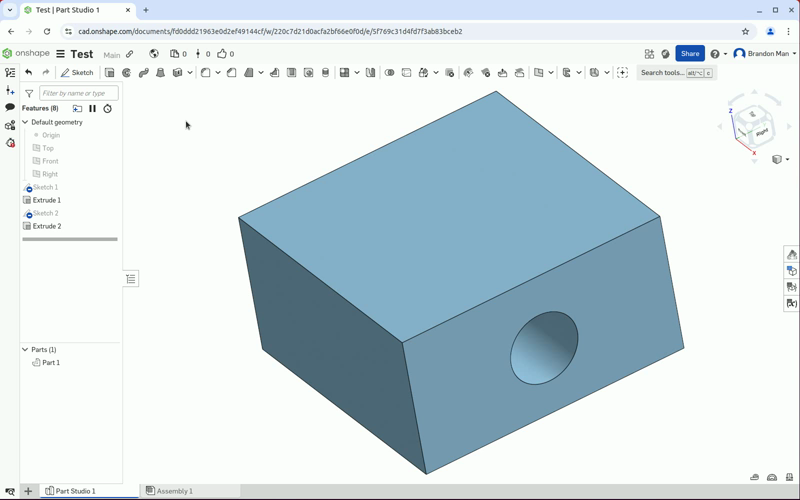
mouse_move(73, 189)
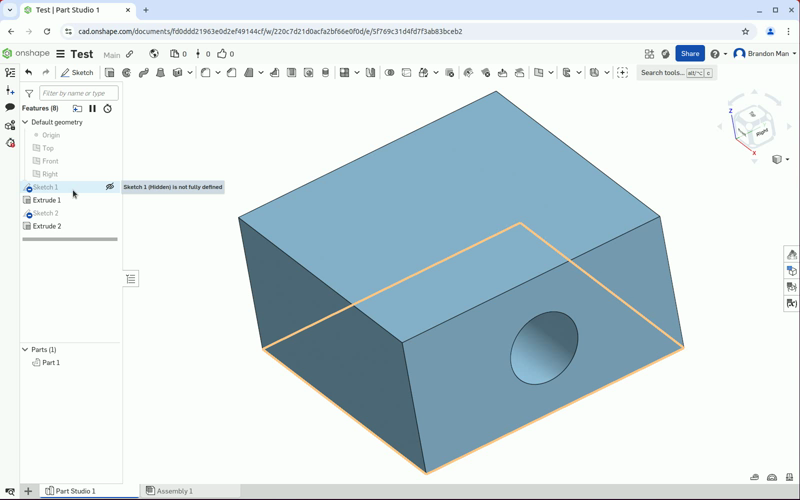
click(73, 189)